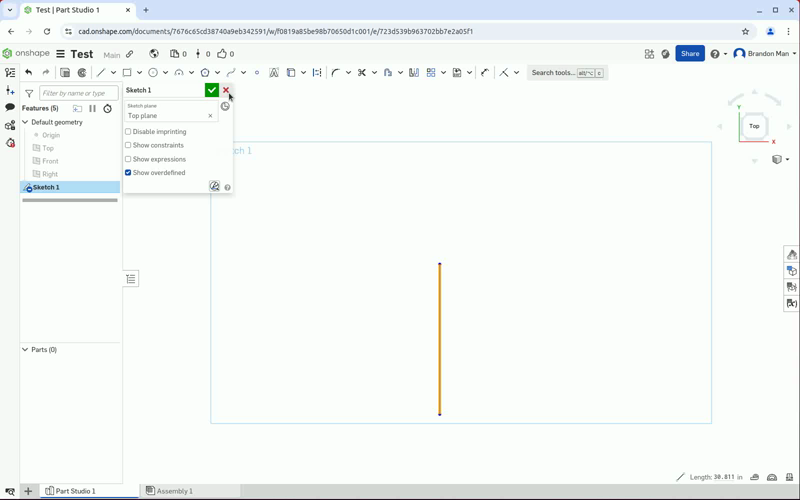
key(shift+h)
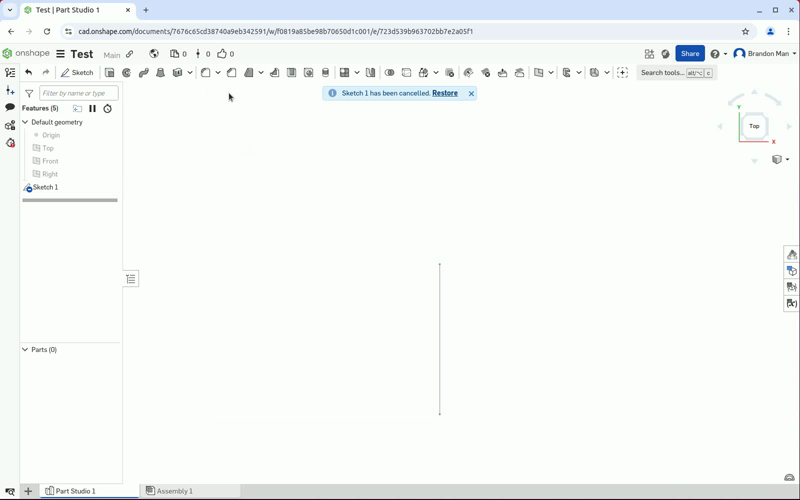
key(shift+s)
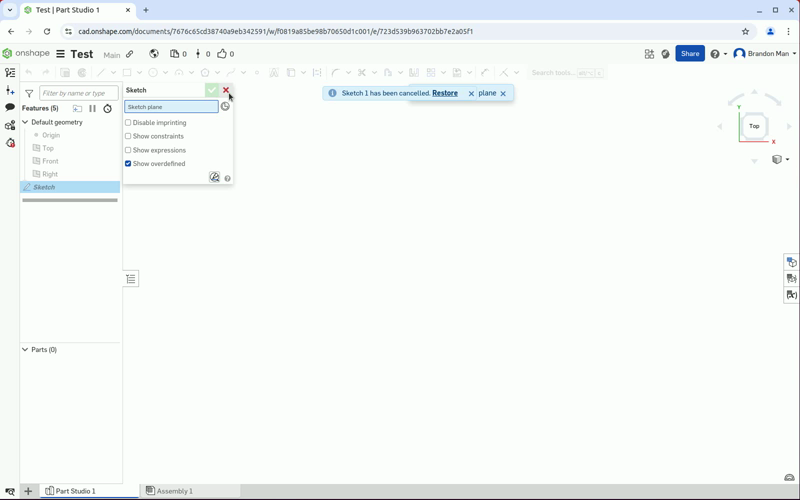
mouse_move(73, 150)
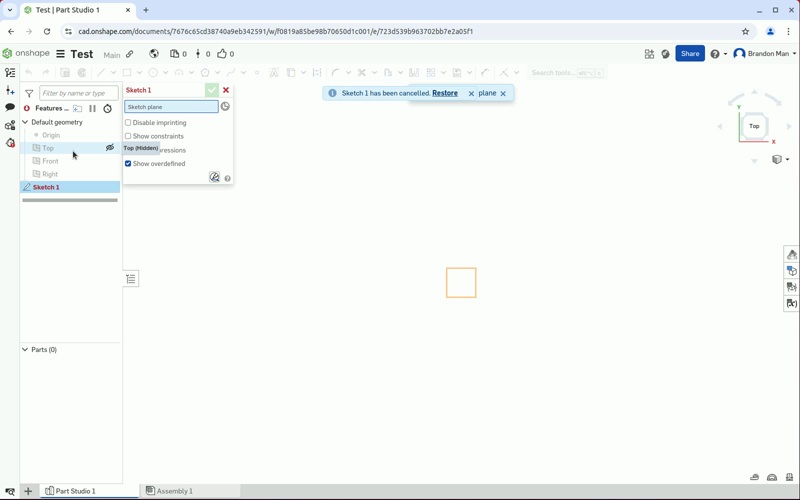
click(73, 150)
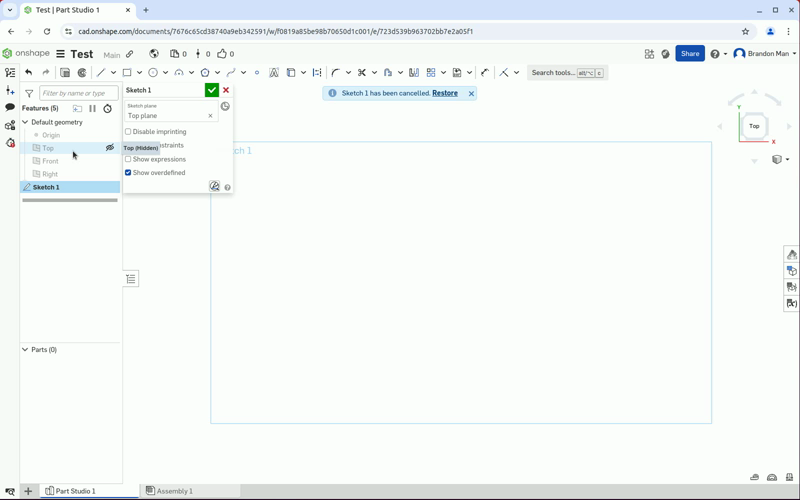
mouse_move(73, 352)
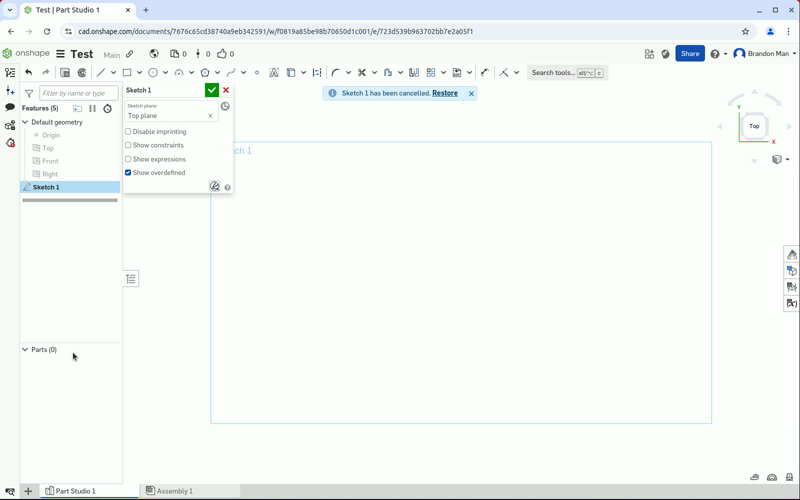
key(y)
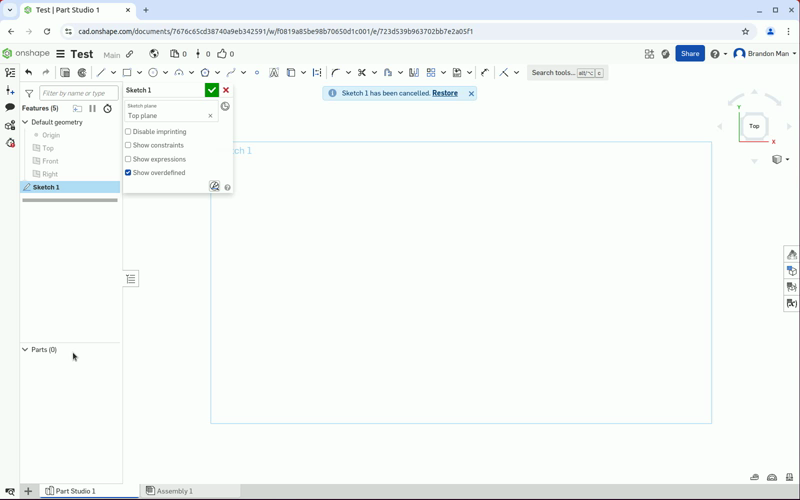
key(l)
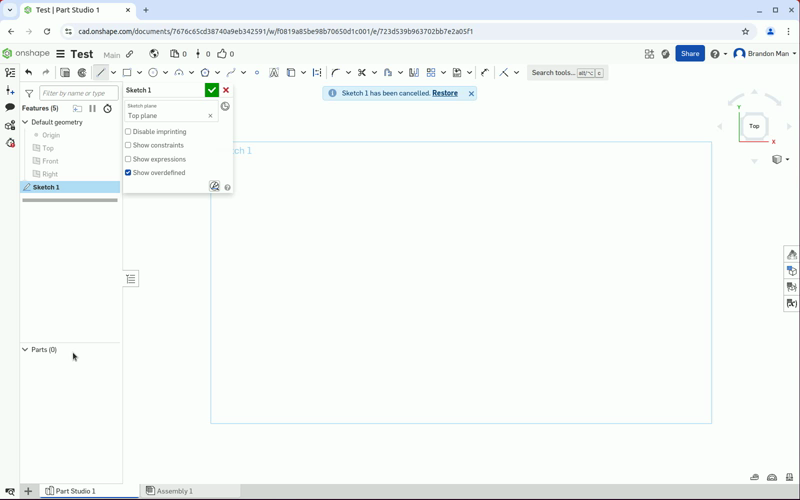
key_down(shift)
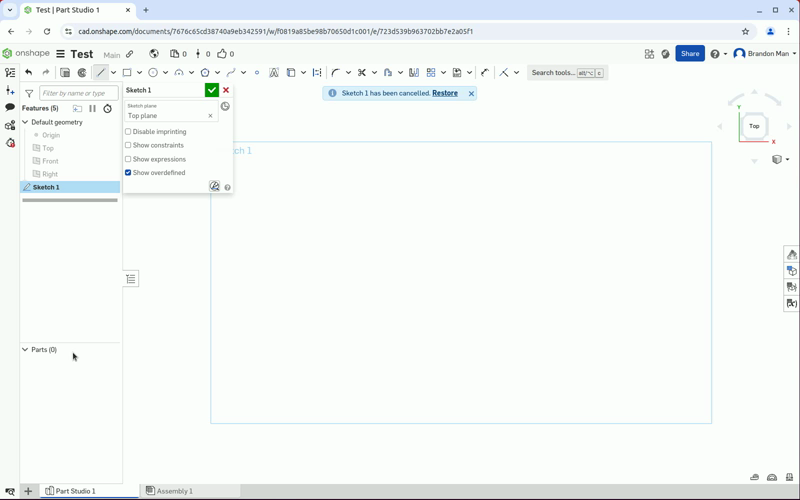
mouse_move(460, 282)
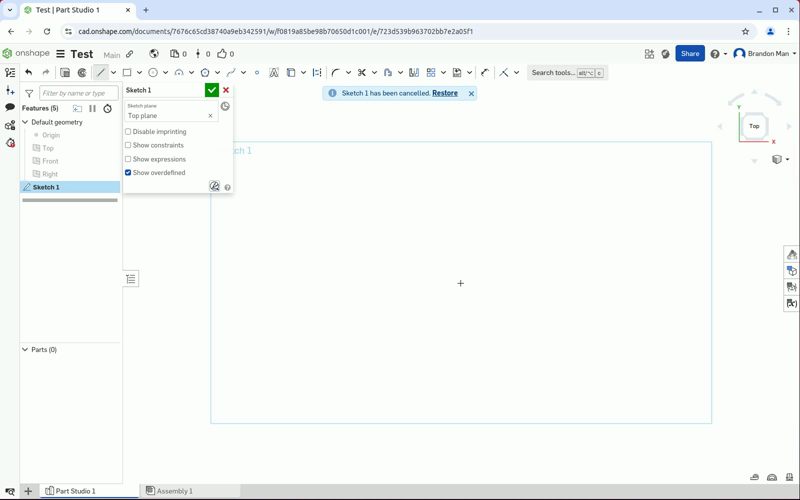
click(460, 282)
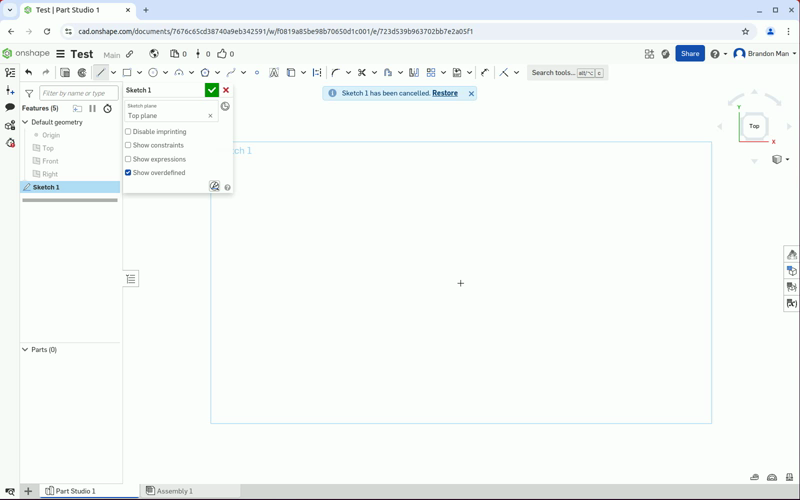
key_up(shift)
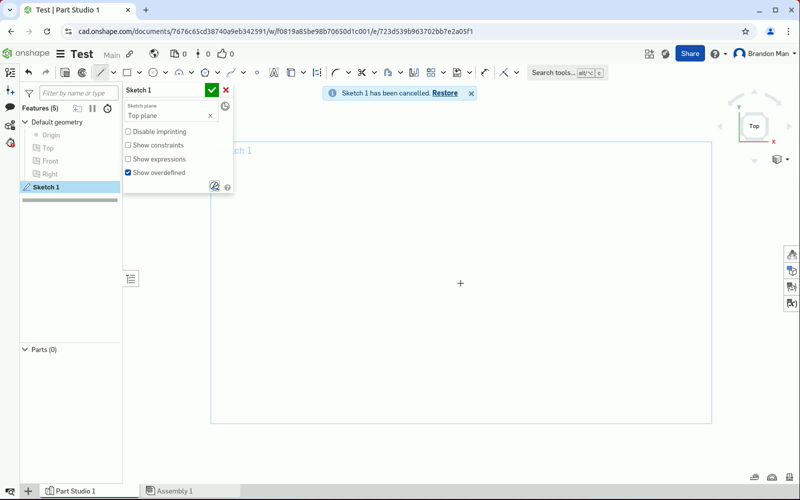
key_down(shift)
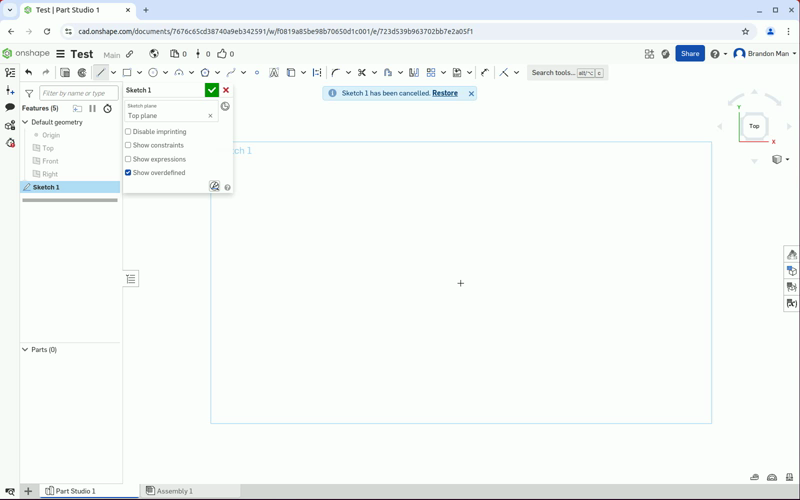
mouse_move(535, 282)
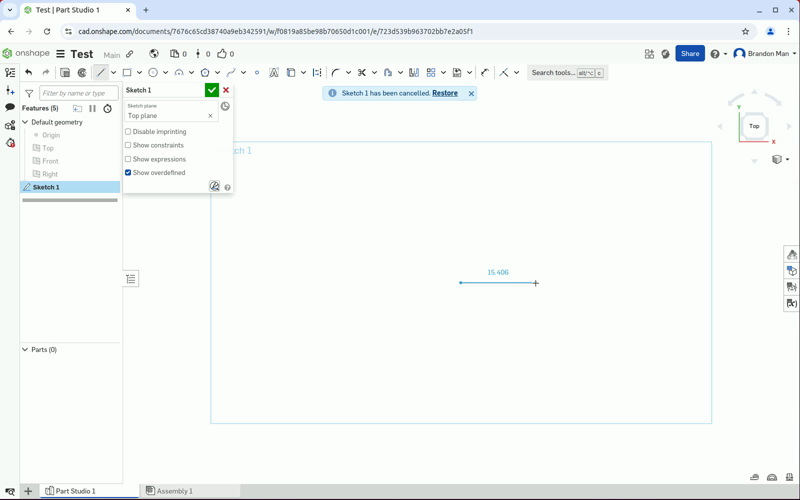
click(535, 282)
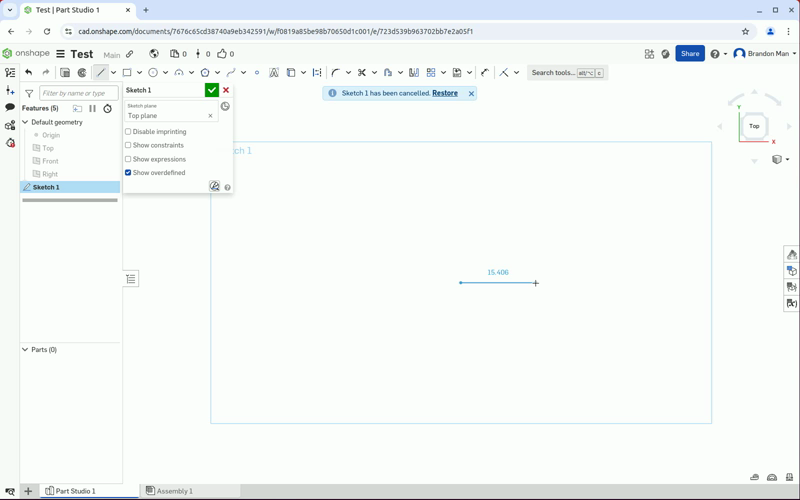
key_up(shift)
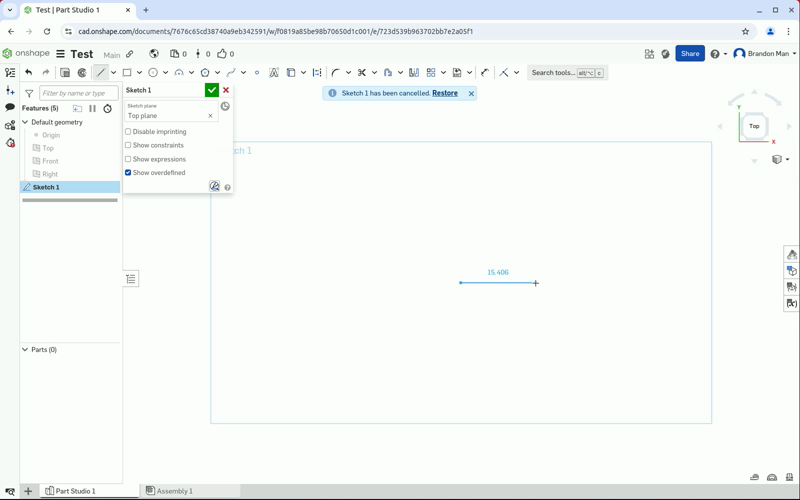
key_down(shift)
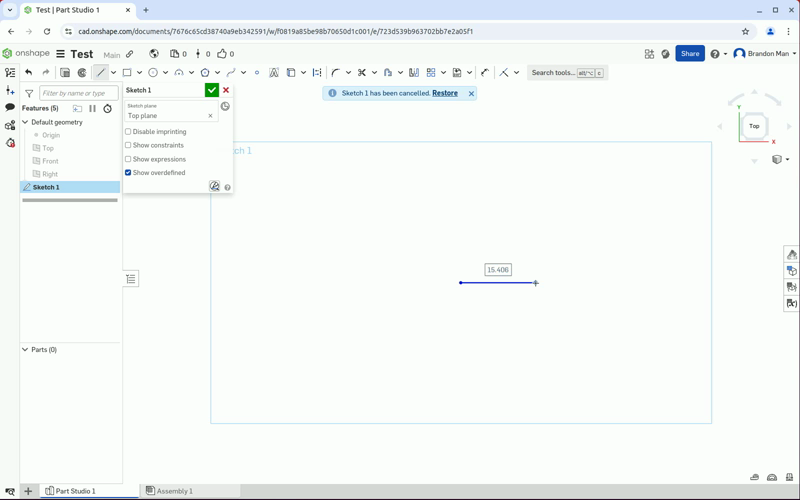
mouse_move(535, 170)
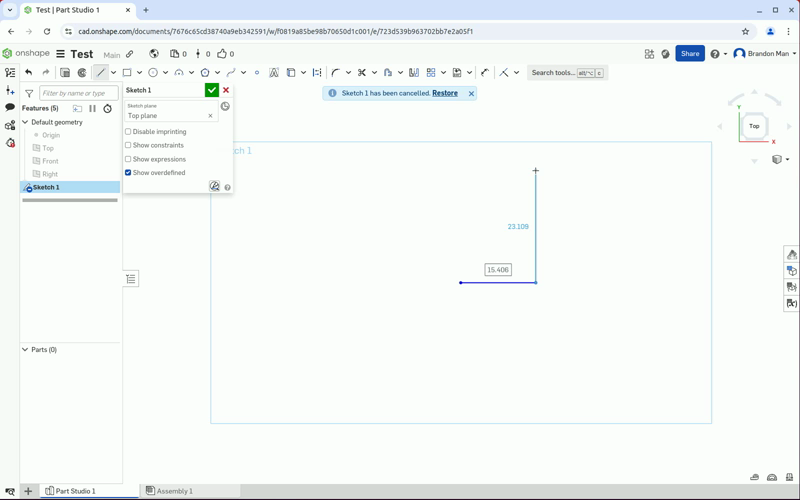
click(535, 170)
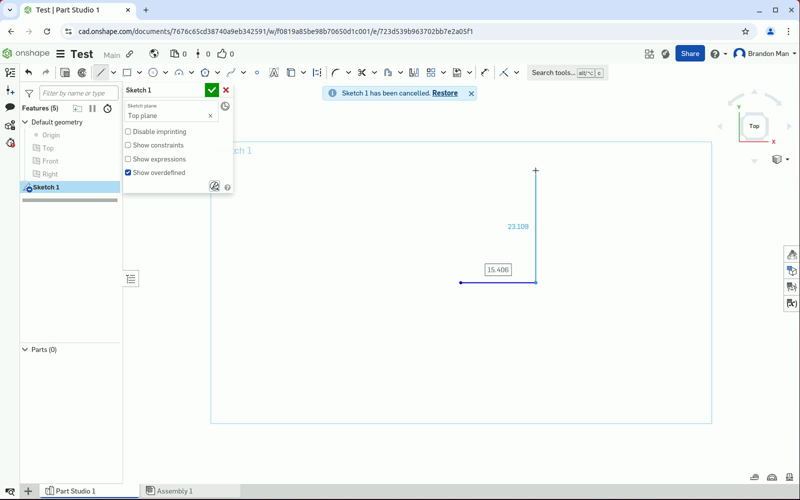
key_up(shift)
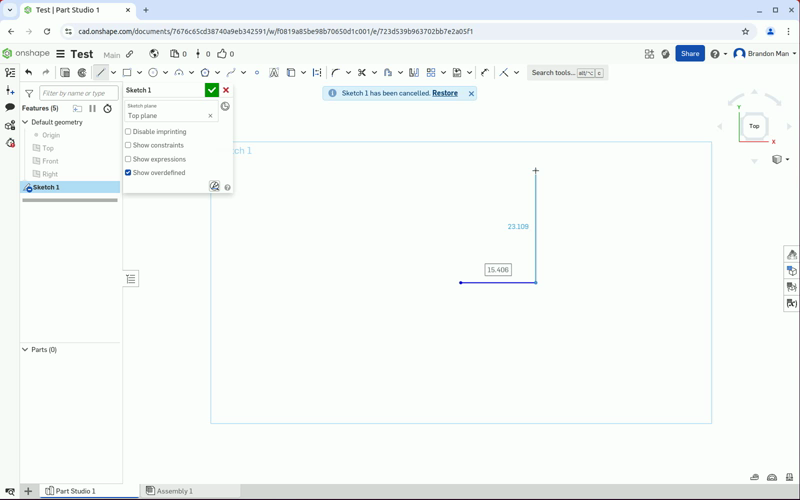
key_down(shift)
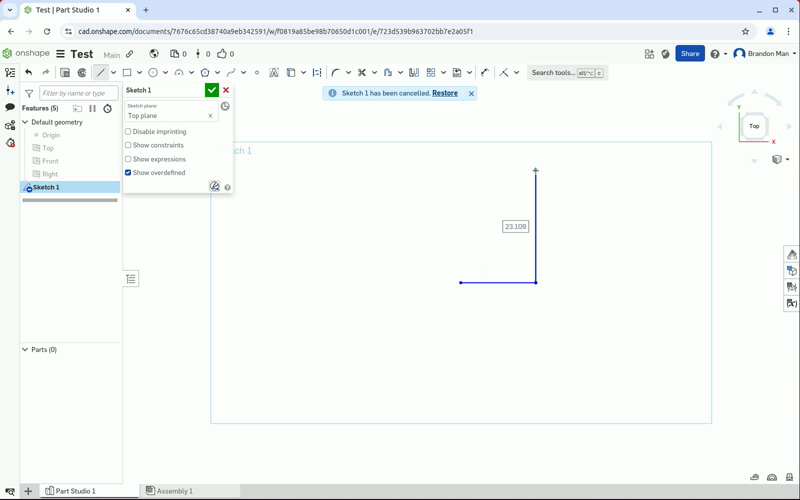
mouse_move(460, 170)
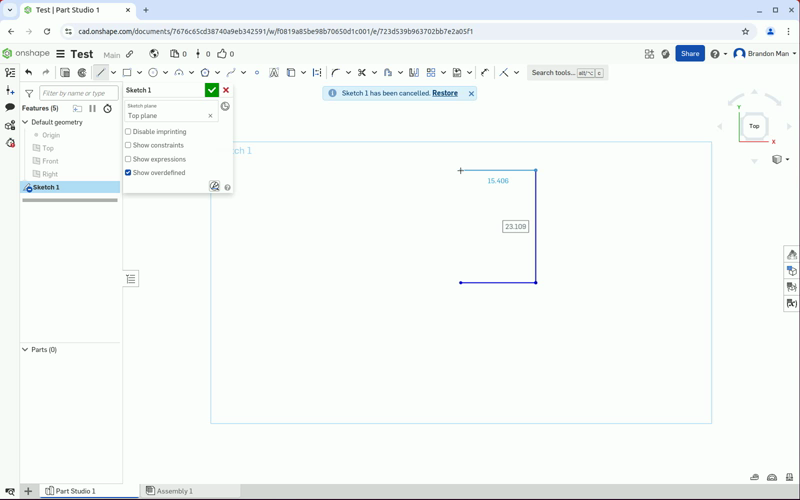
click(460, 170)
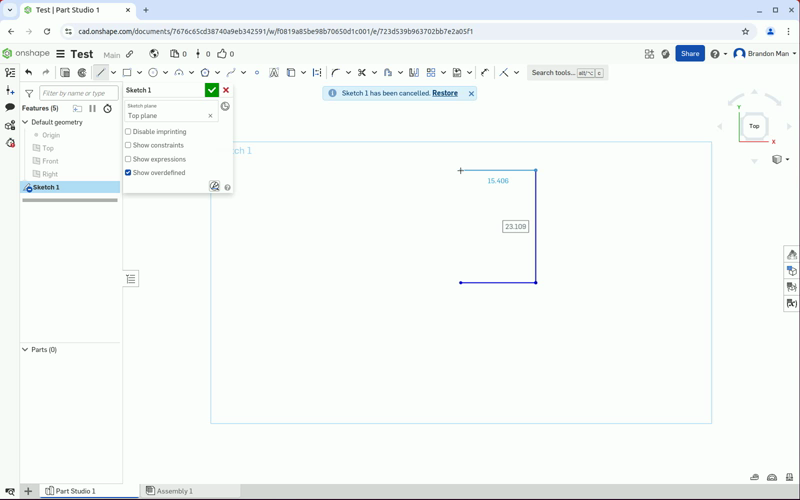
key_up(shift)
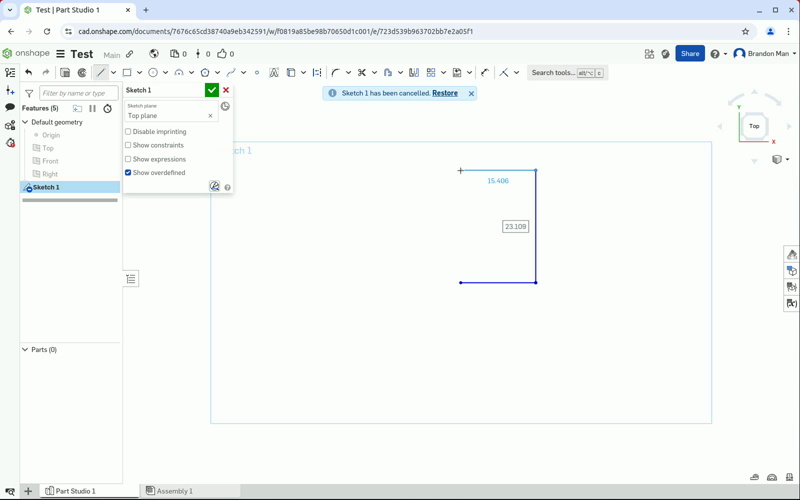
key_down(shift)
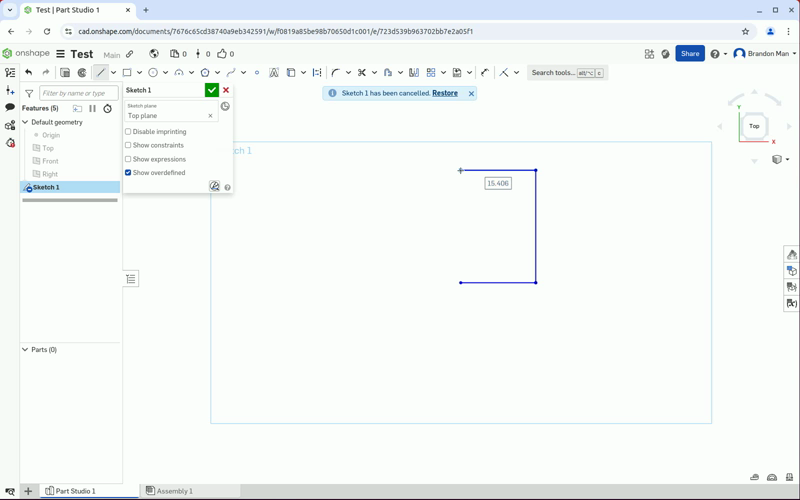
mouse_move(460, 282)
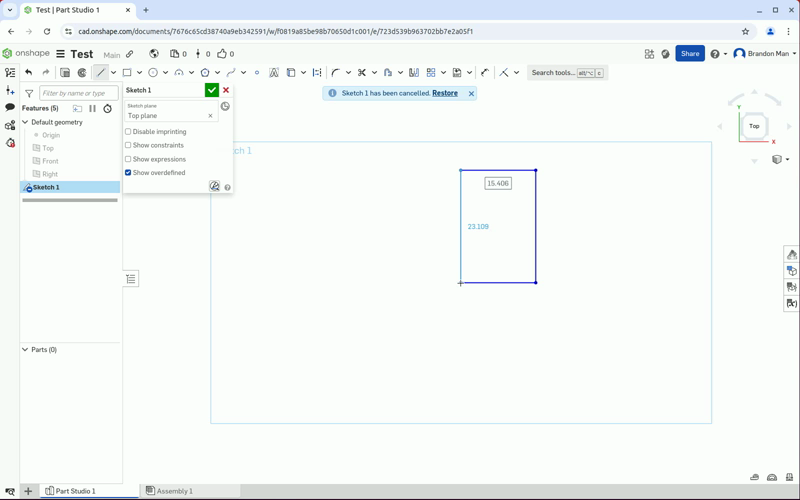
key_up(shift)
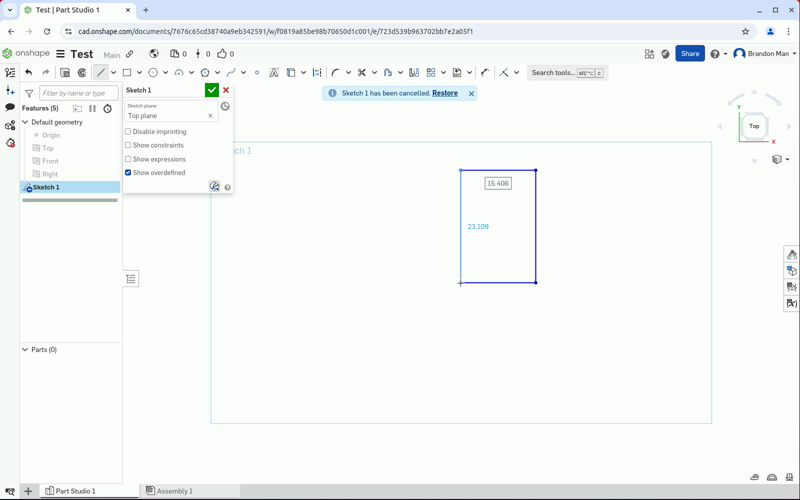
click(460, 282)
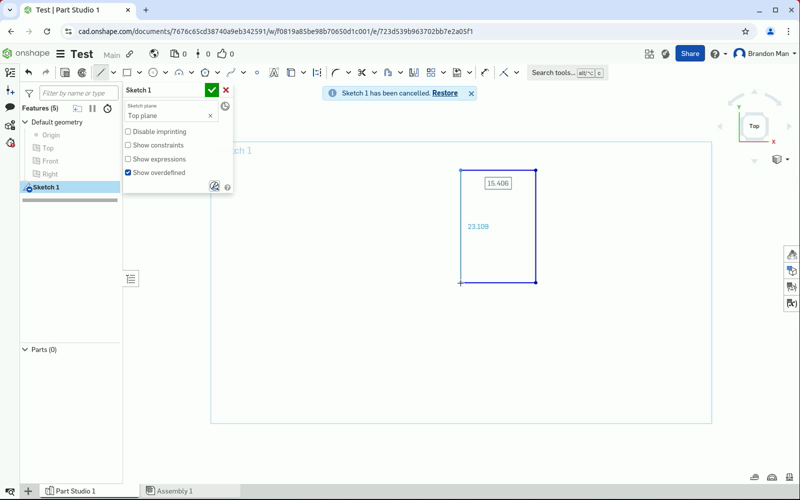
key(esc)
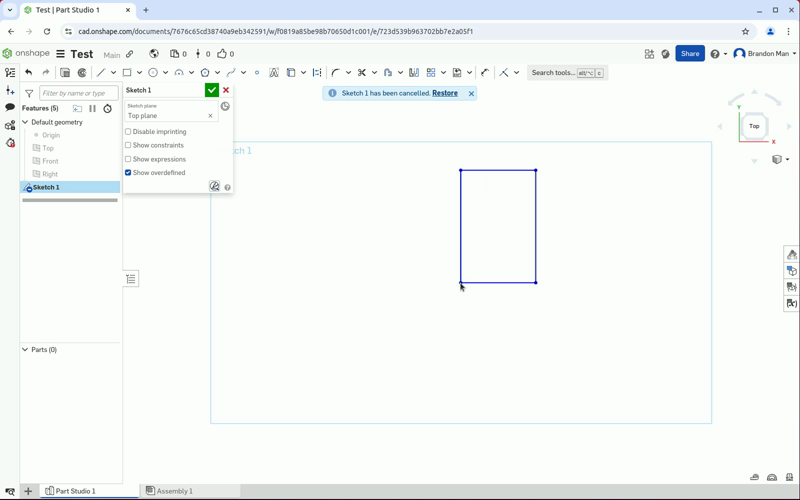
mouse_move(470, 219)
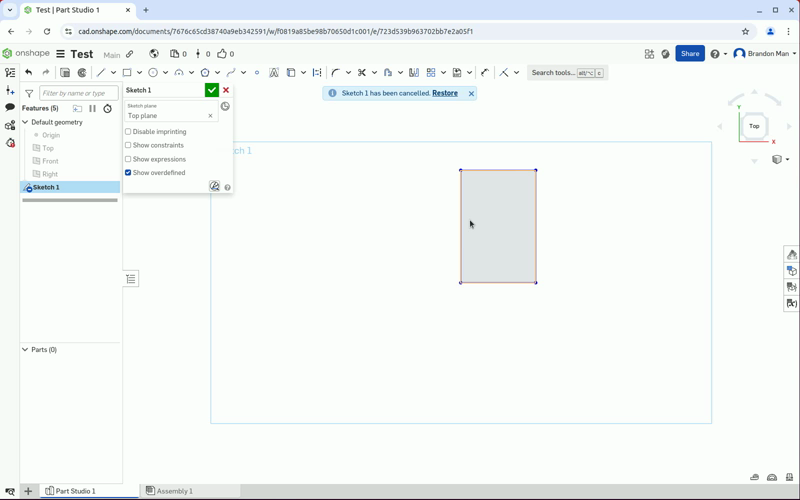
click(470, 219)
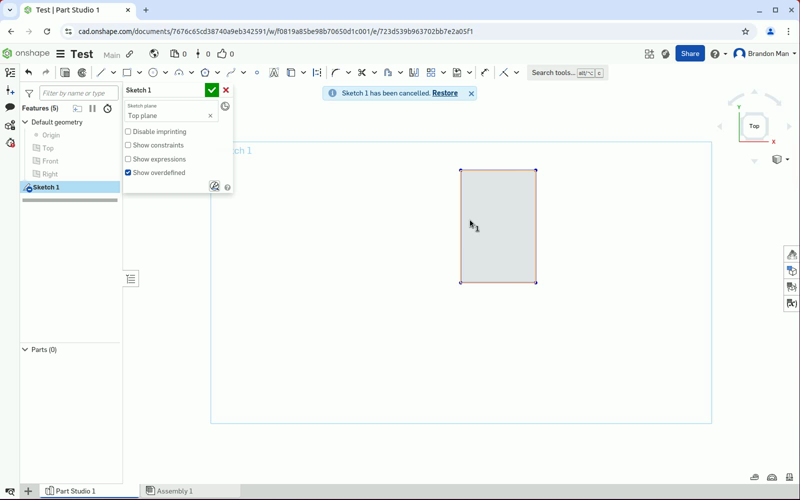
mouse_move(73, 352)
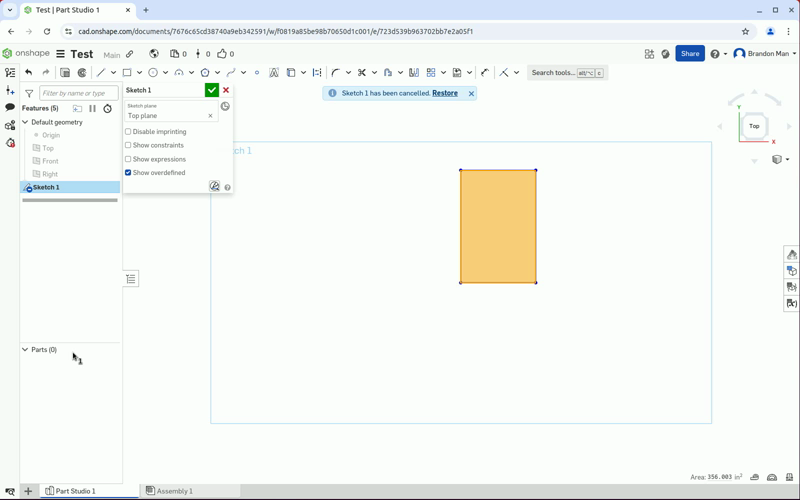
key(shift+y)
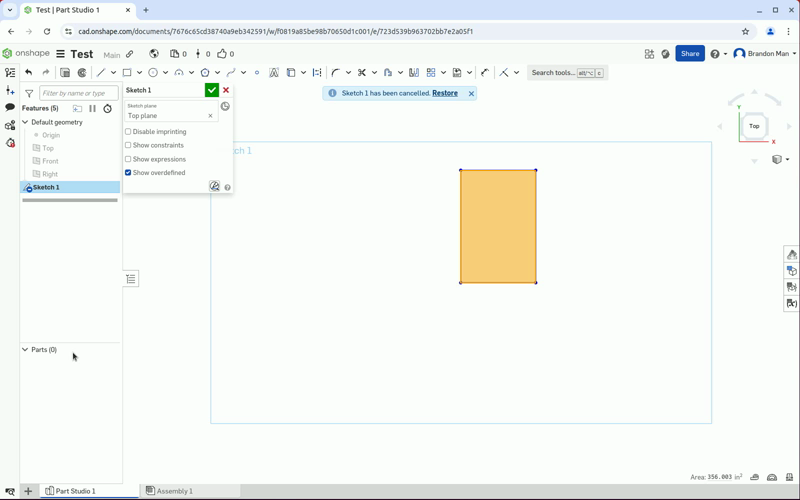
key(shift+e)
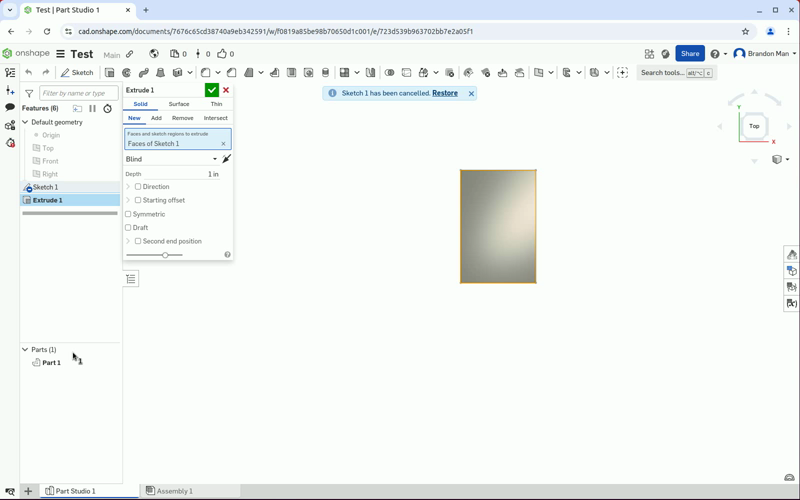
mouse_move(143, 106)
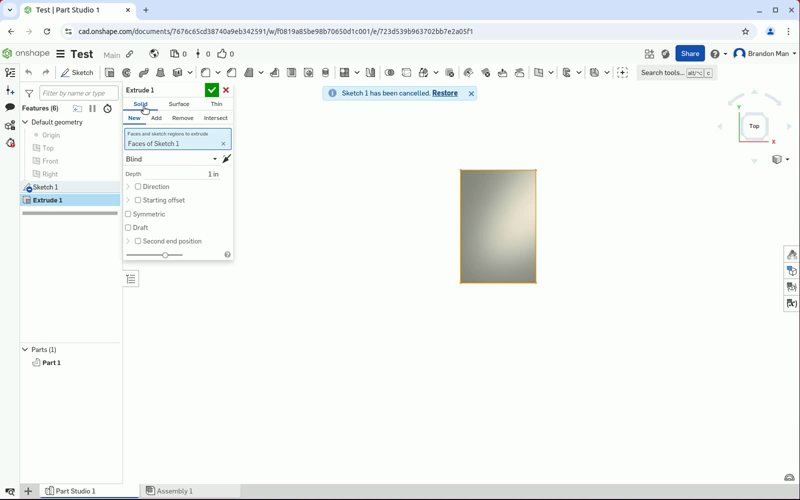
click(143, 106)
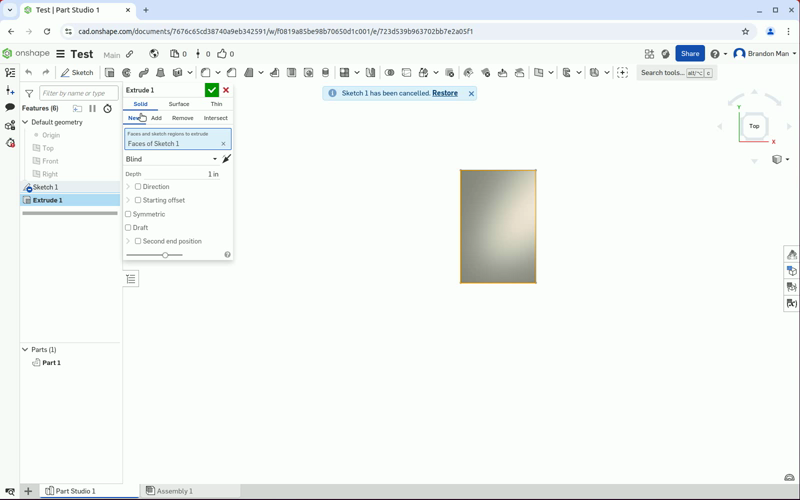
mouse_move(137, 120)
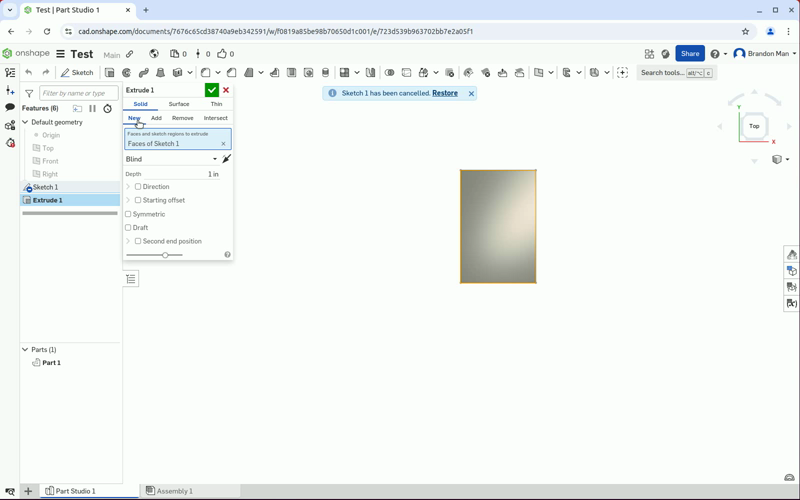
click(137, 120)
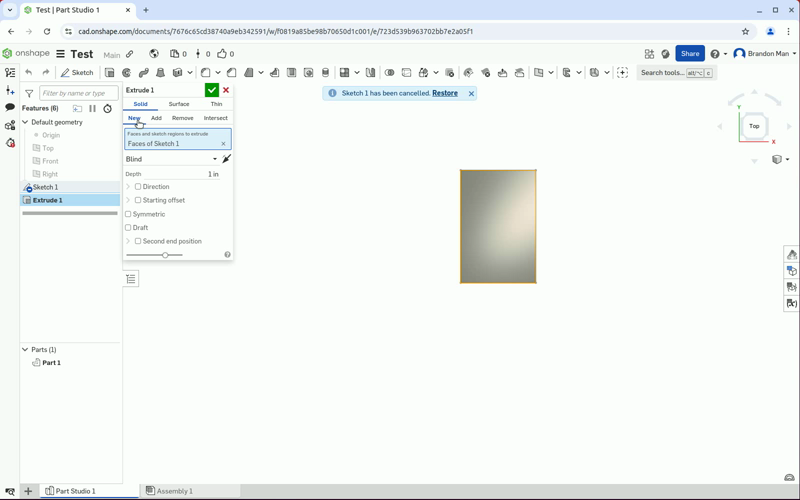
key(tab, 4)
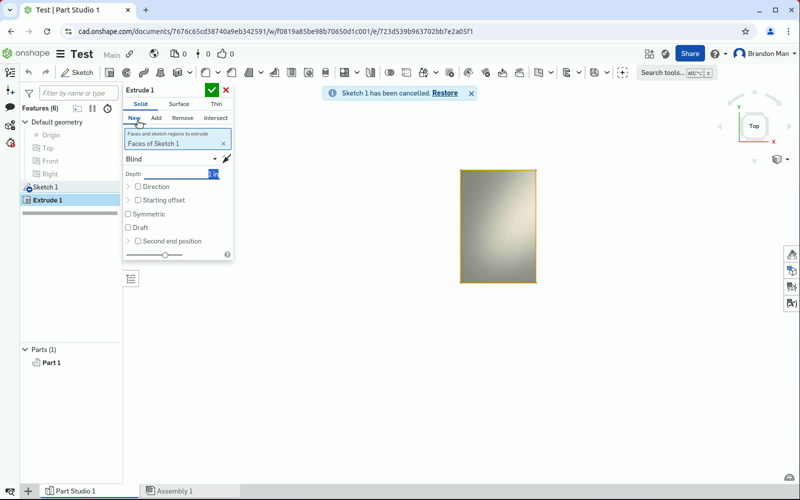
text(9.147)
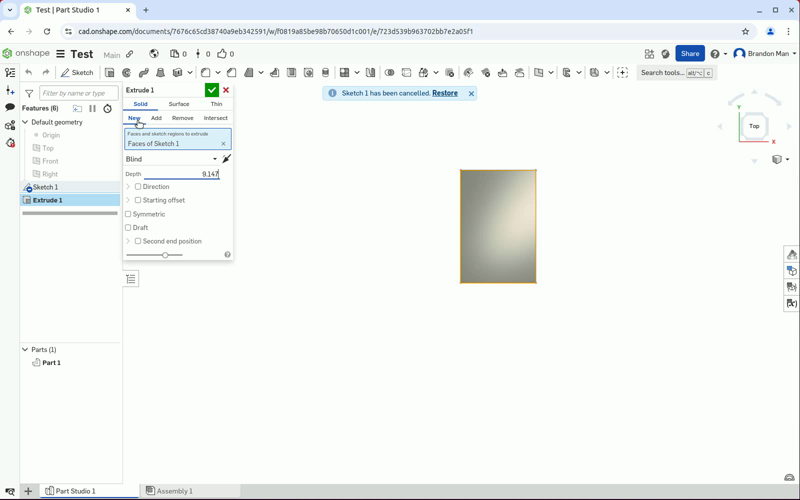
key(enter)
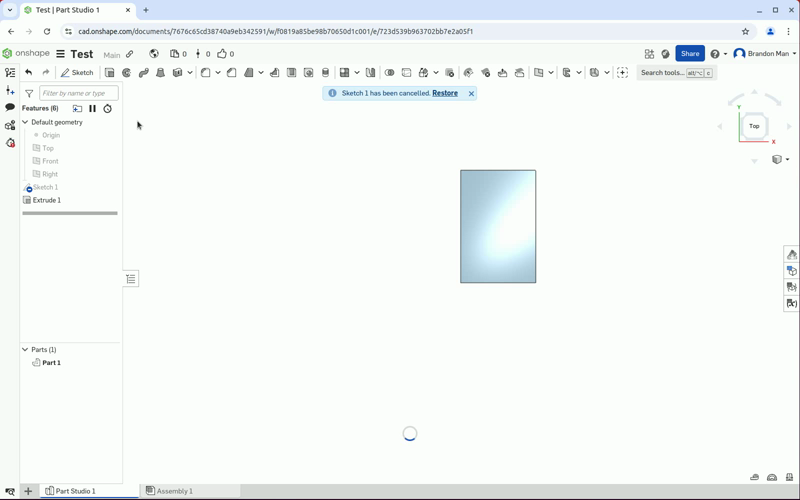
key(shift+h)
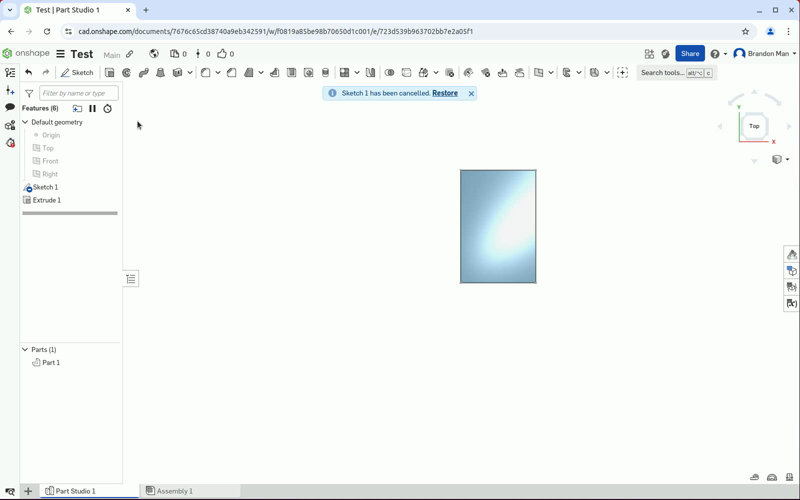
key(shift+h)
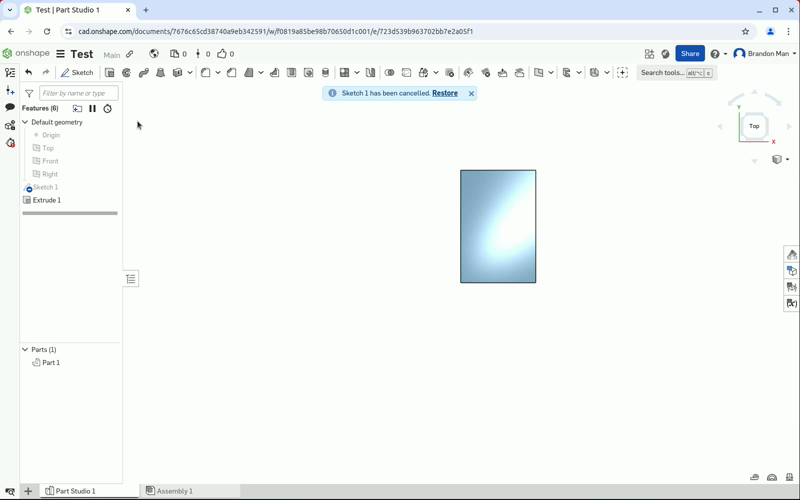
mouse_move(73, 189)
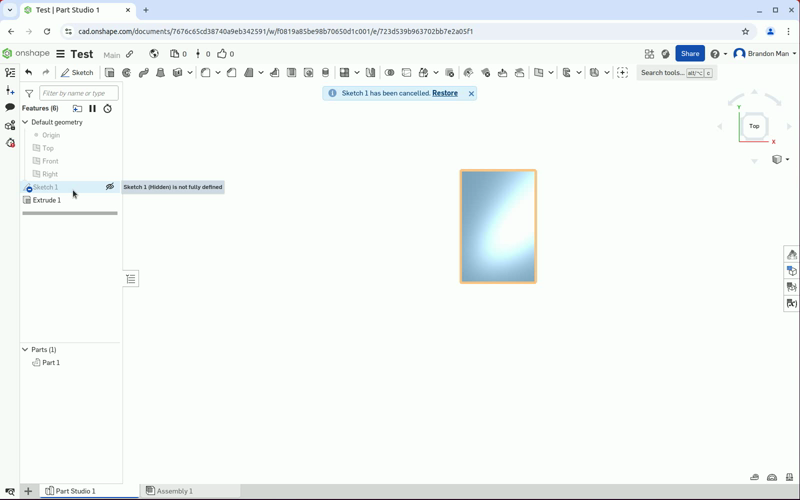
click(73, 189)
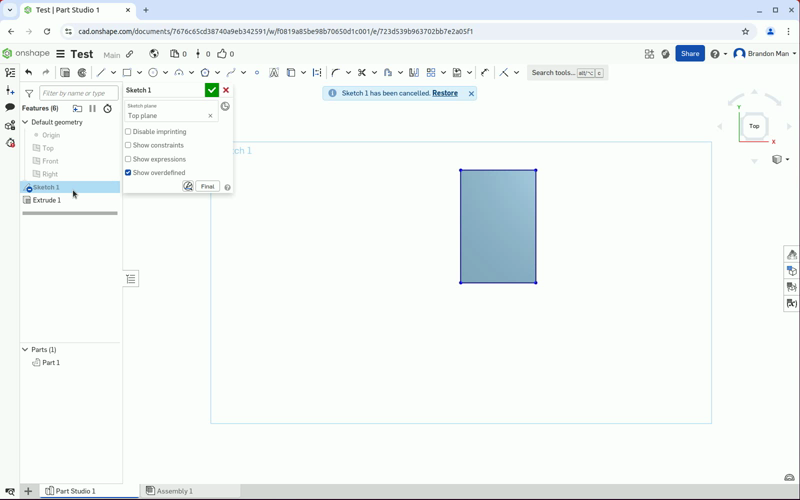
mouse_move(229, 92)
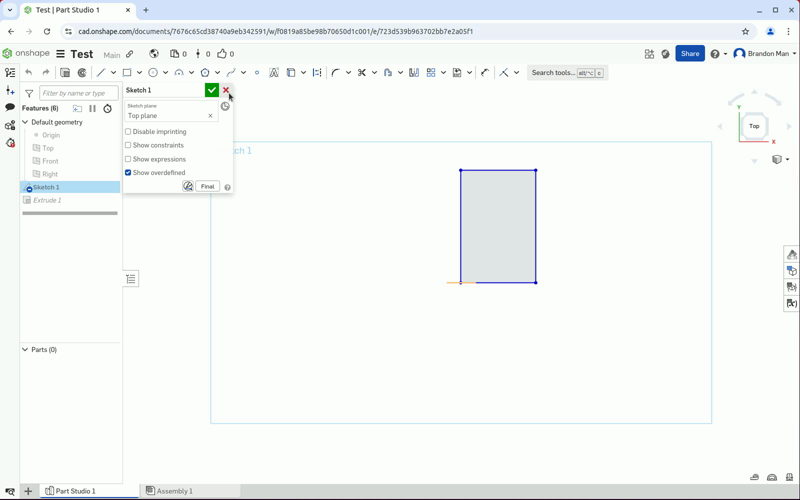
click(229, 92)
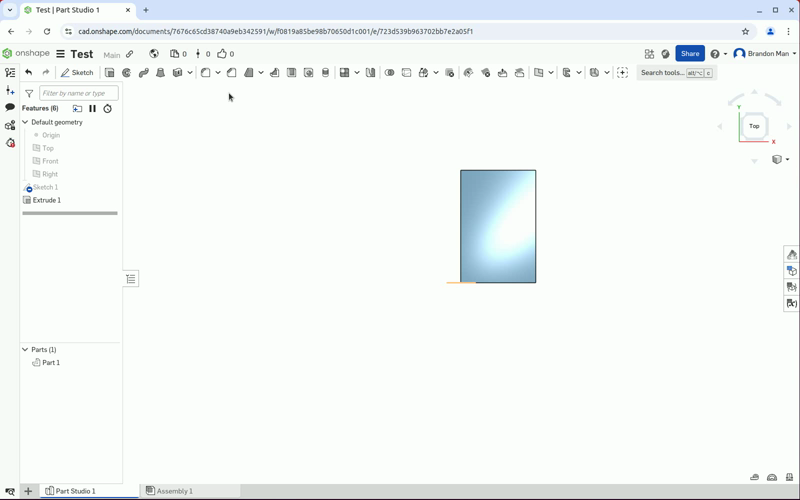
mouse_move(541, 75)
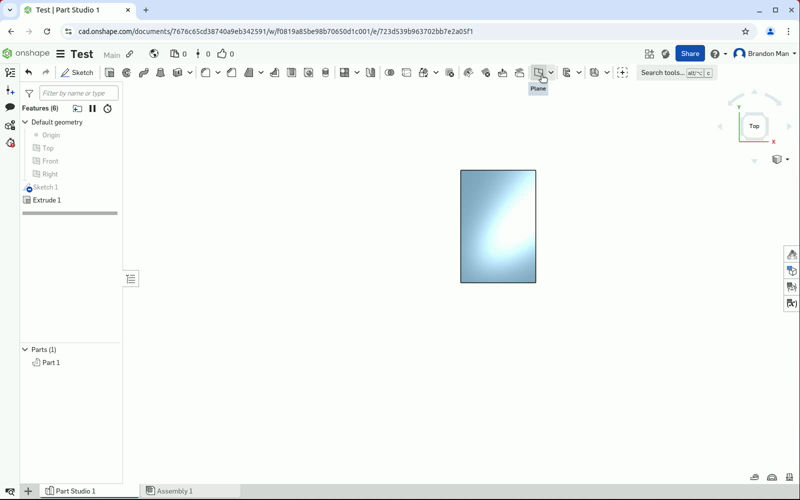
click(541, 75)
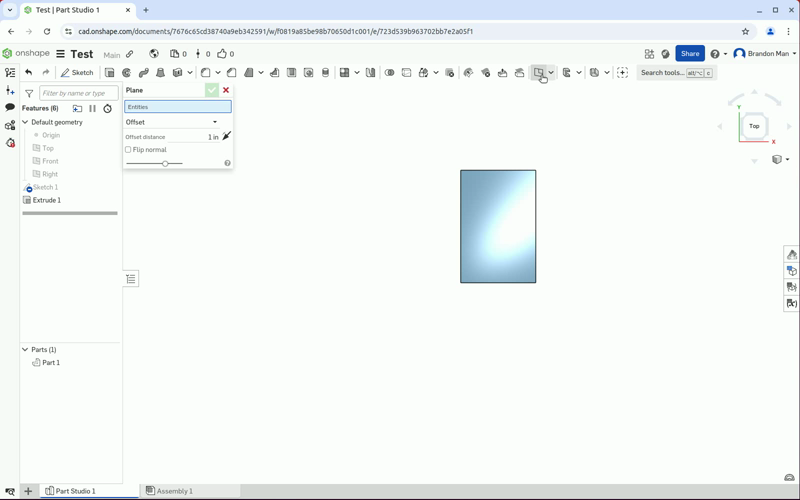
mouse_move(73, 150)
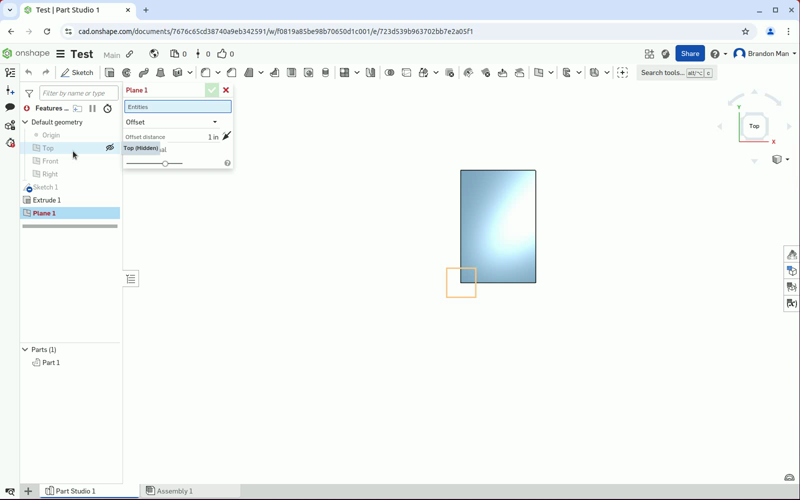
click(73, 150)
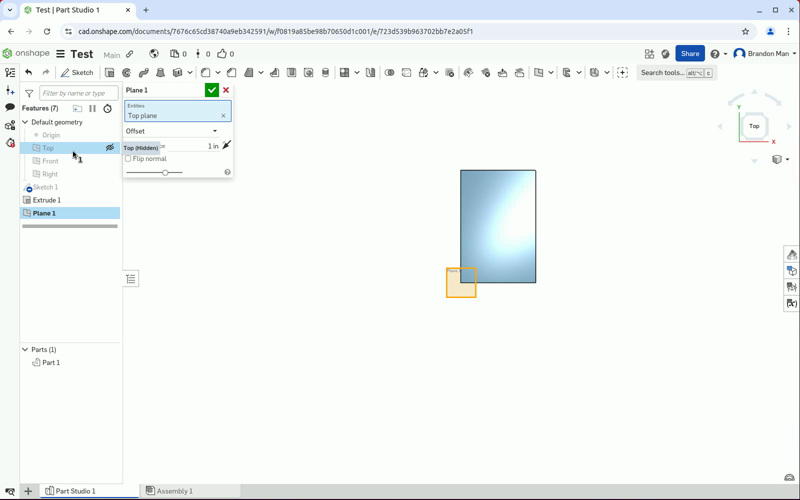
key(tab, 2)
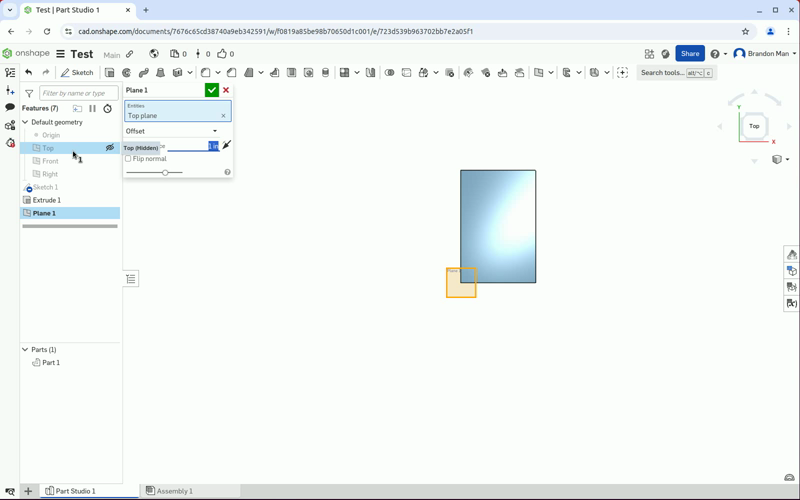
text(9.151)
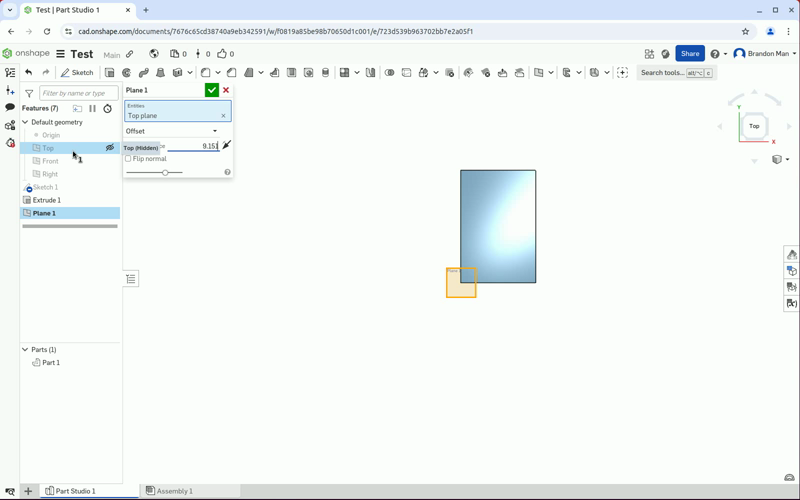
key(enter, 2)
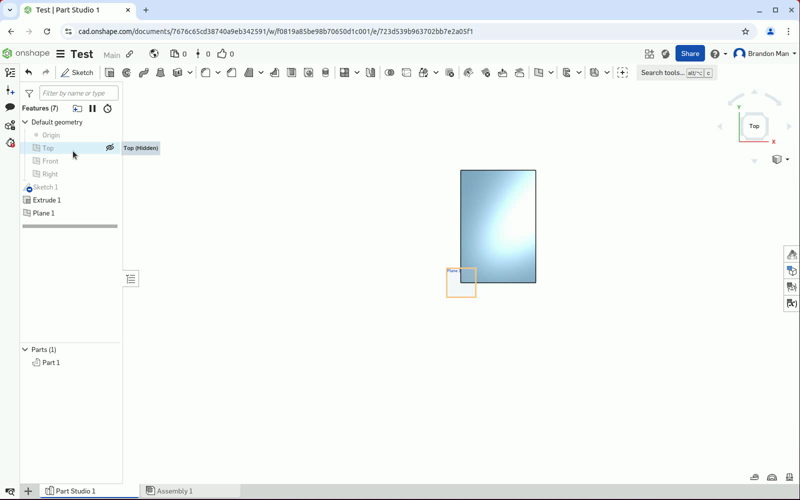
key(shift+s)
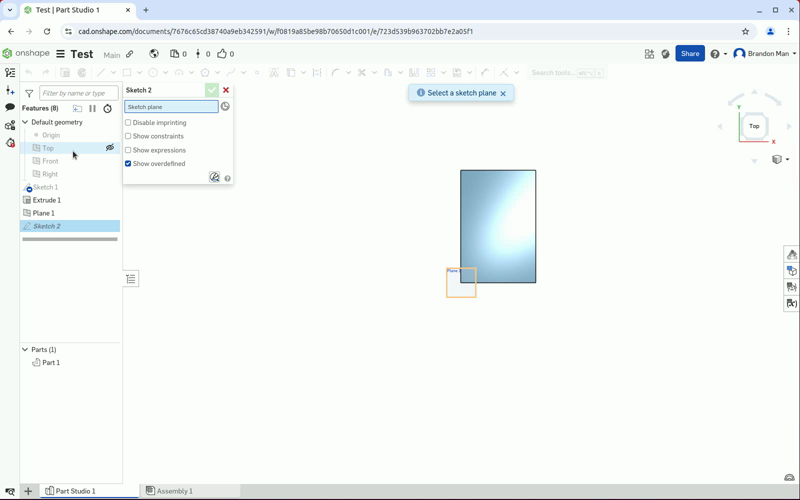
mouse_move(73, 215)
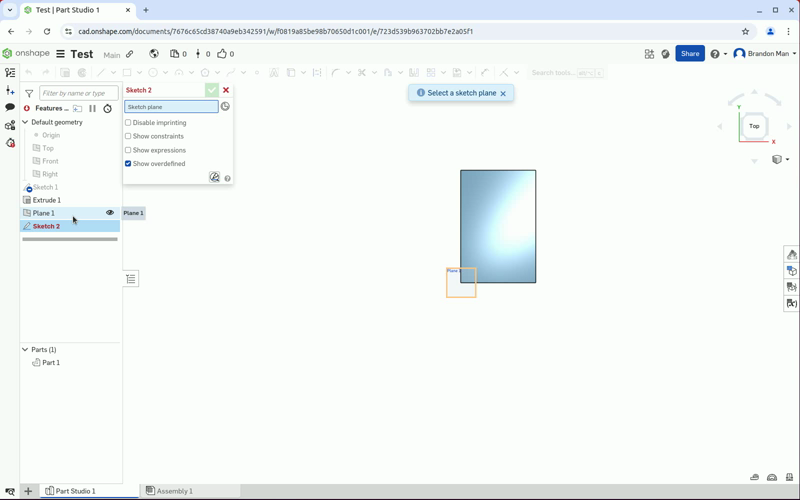
click(73, 215)
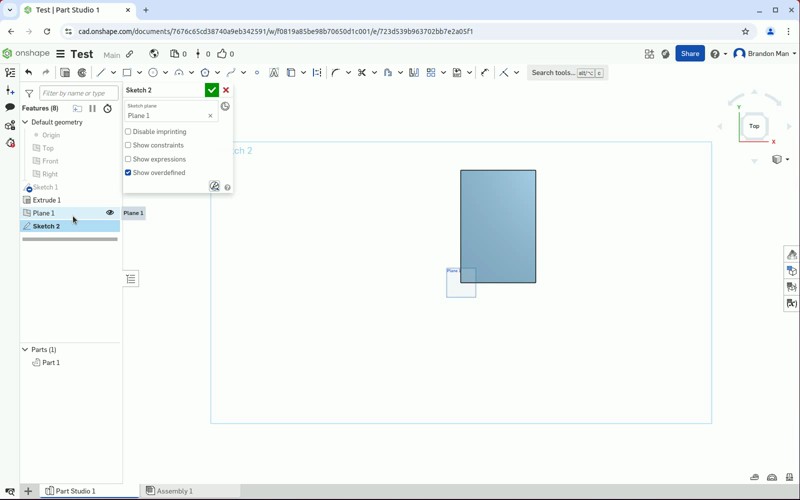
mouse_move(73, 352)
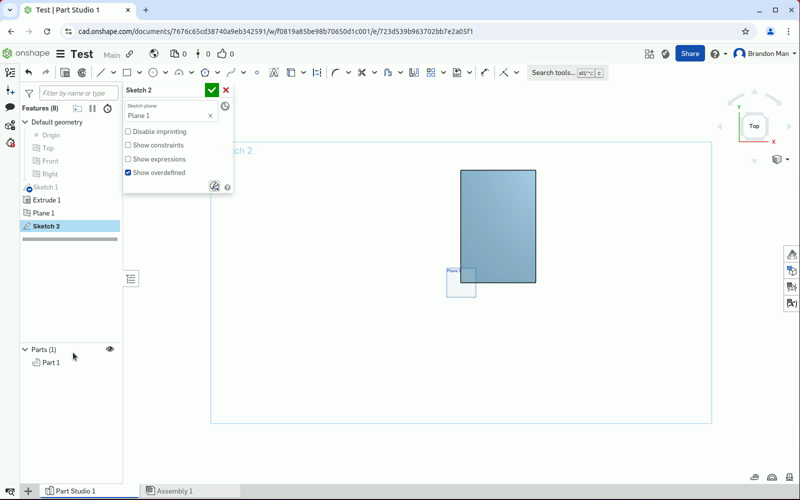
key(y)
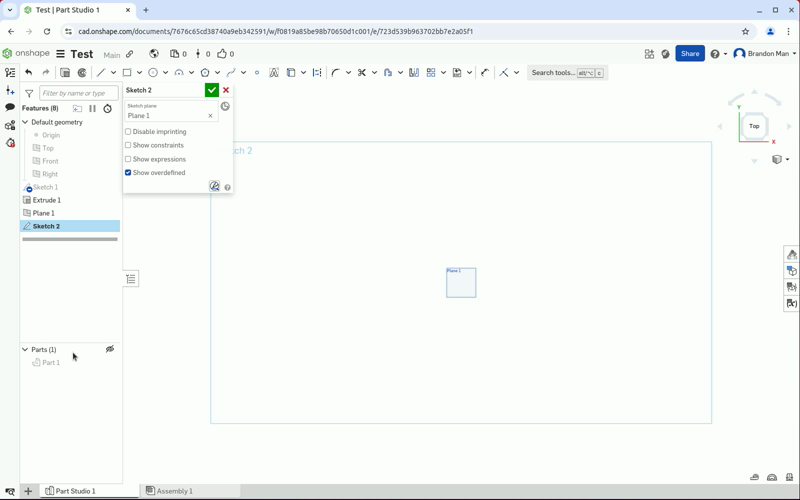
key(l)
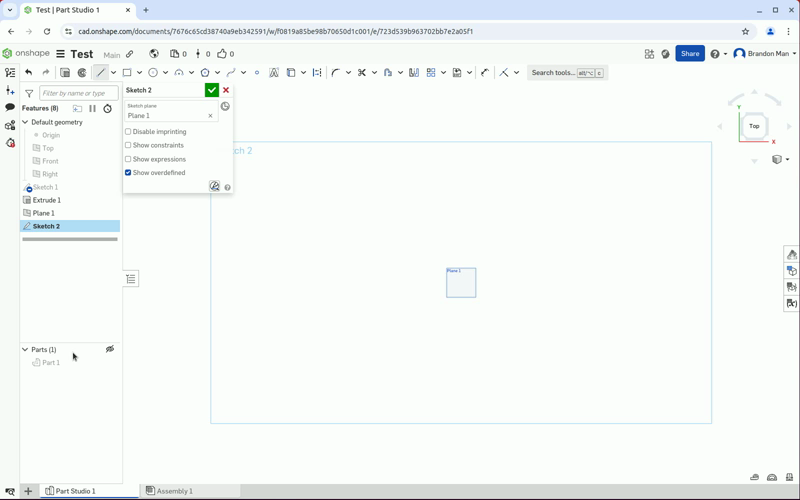
key_down(shift)
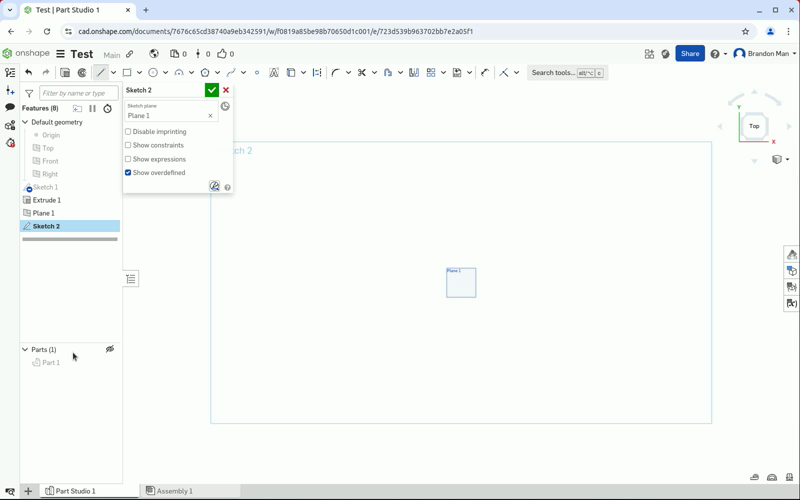
mouse_move(460, 282)
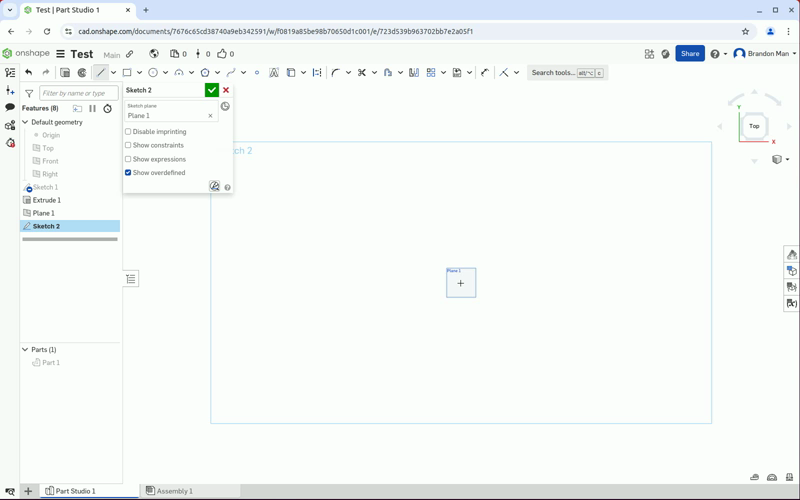
click(460, 282)
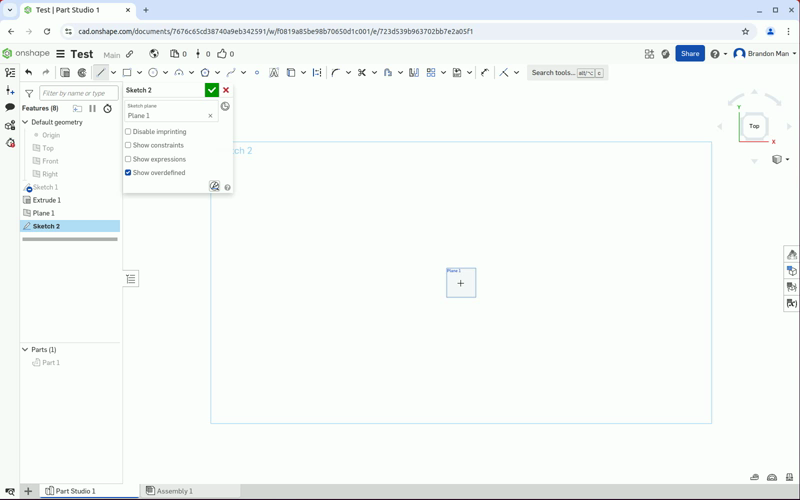
key_up(shift)
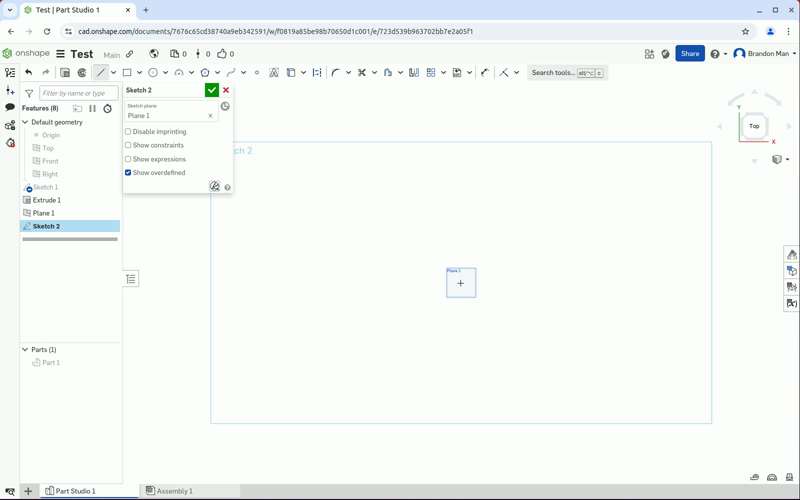
key_down(shift)
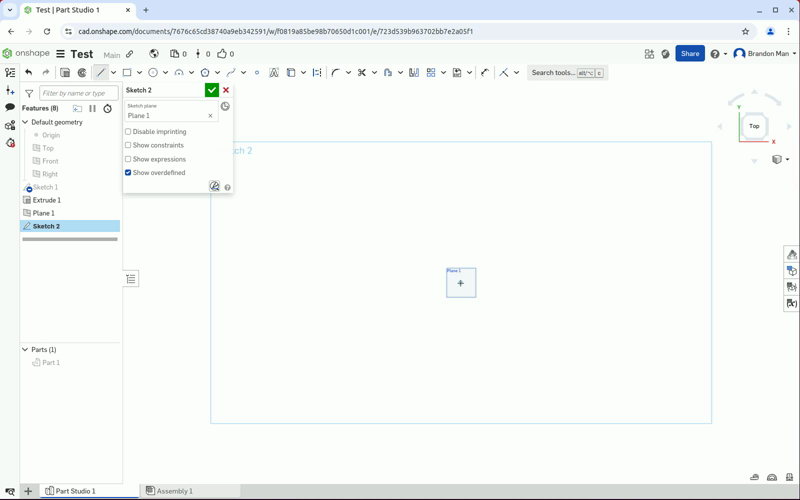
mouse_move(490, 282)
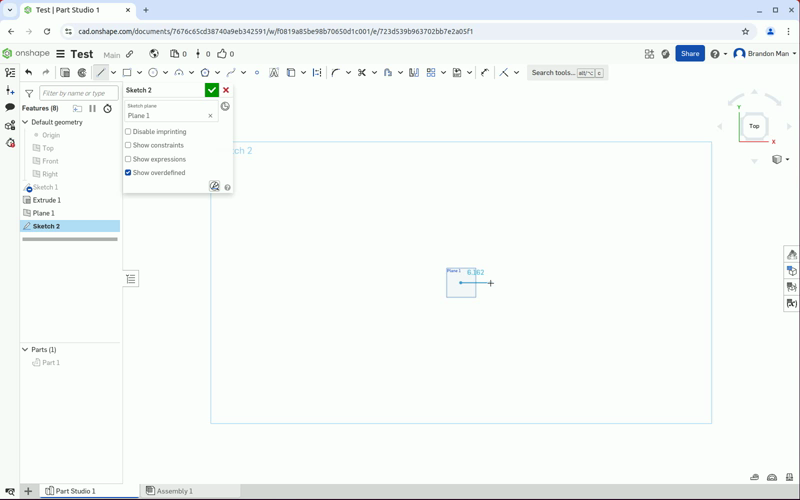
mouse_move(483, 282)
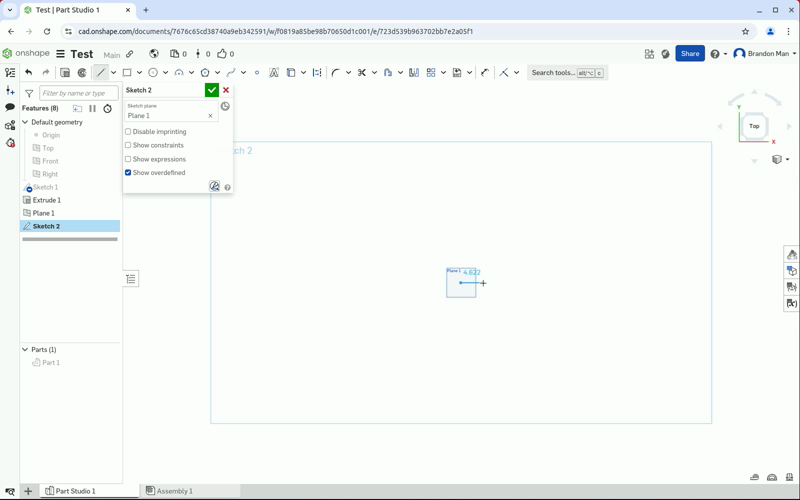
click(483, 282)
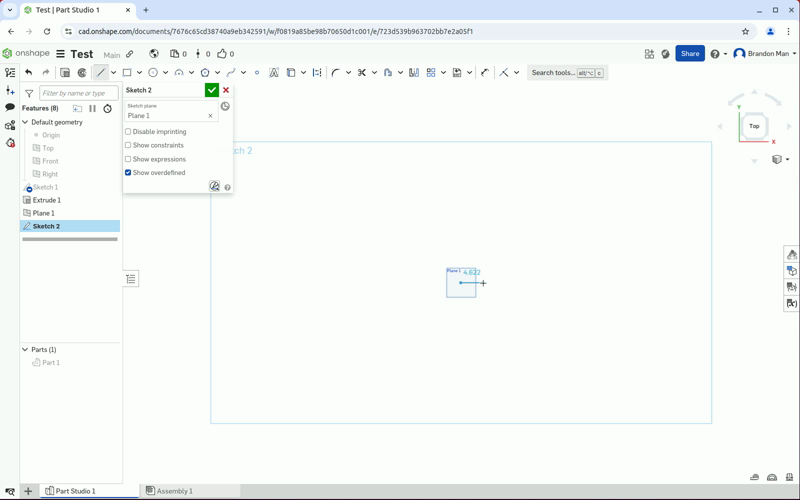
key_up(shift)
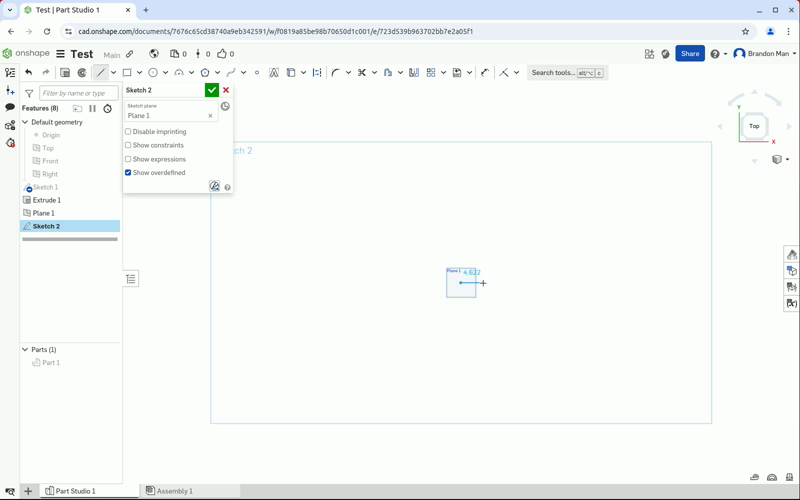
key_down(shift)
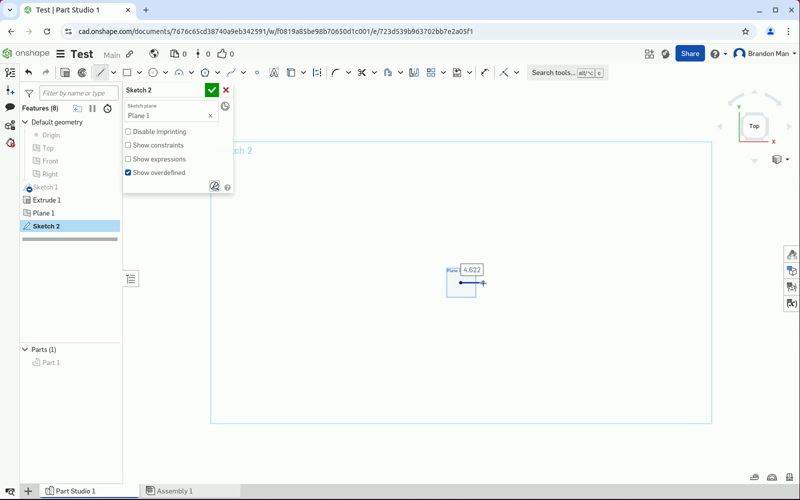
mouse_move(483, 170)
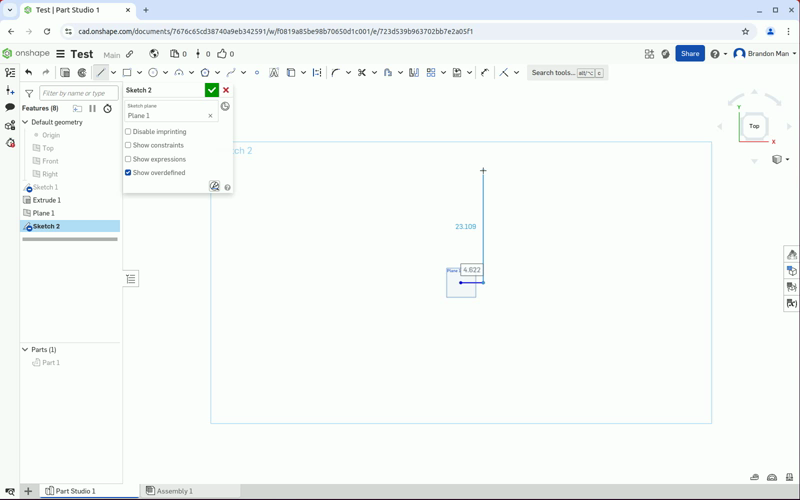
click(483, 170)
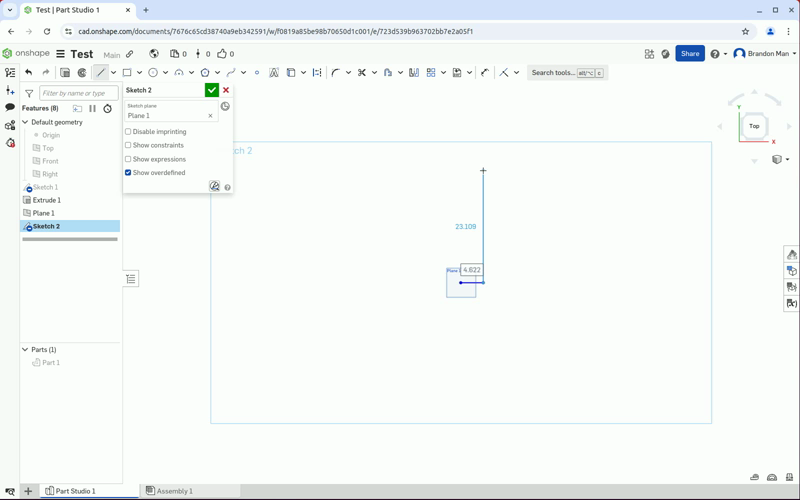
key_up(shift)
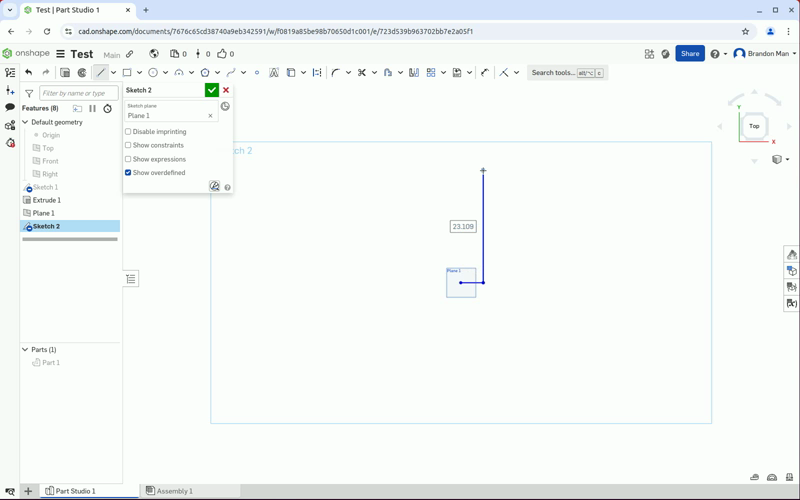
key_down(shift)
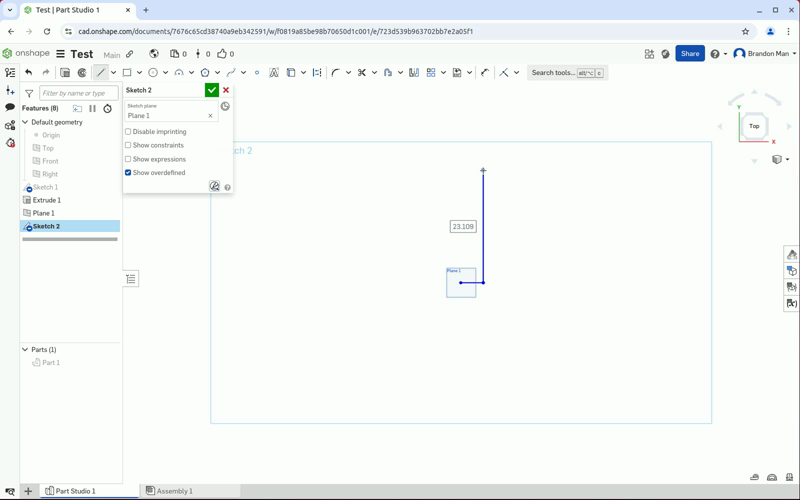
mouse_move(513, 170)
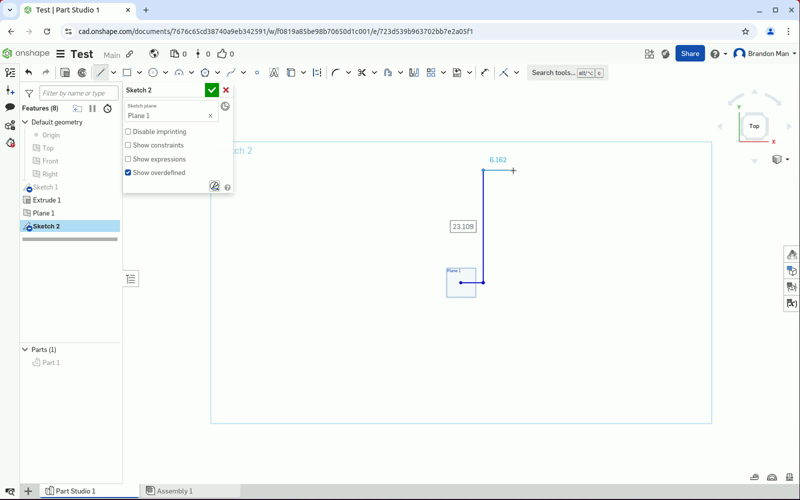
mouse_move(460, 170)
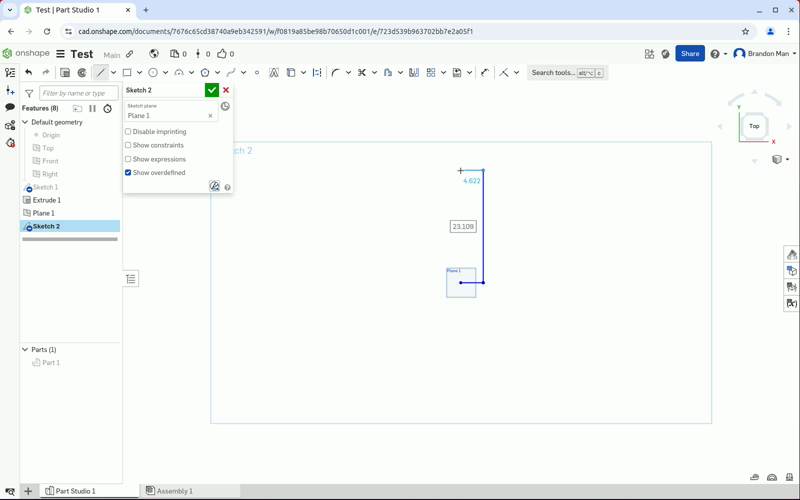
click(460, 170)
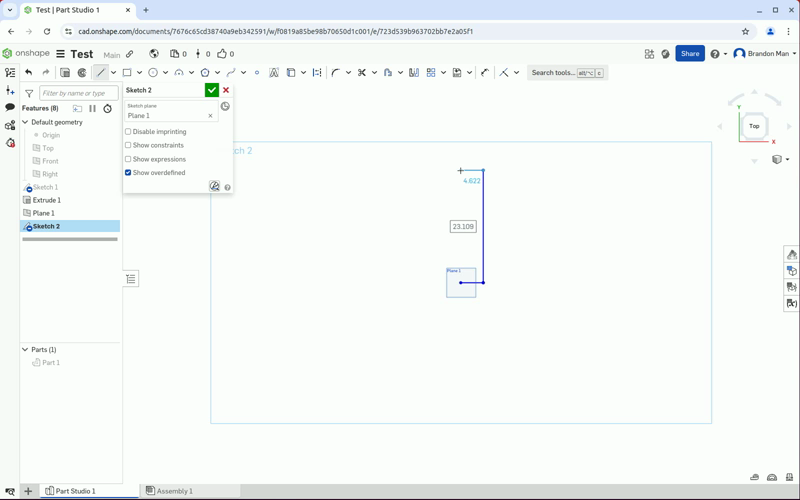
key_up(shift)
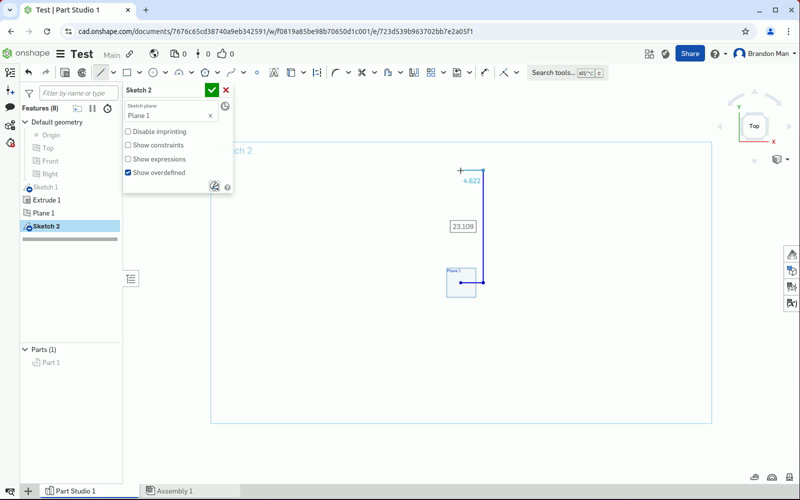
key_down(shift)
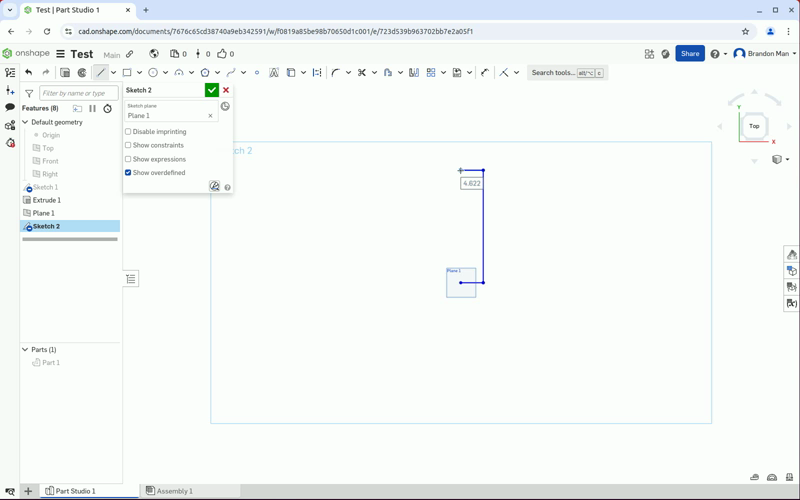
mouse_move(460, 282)
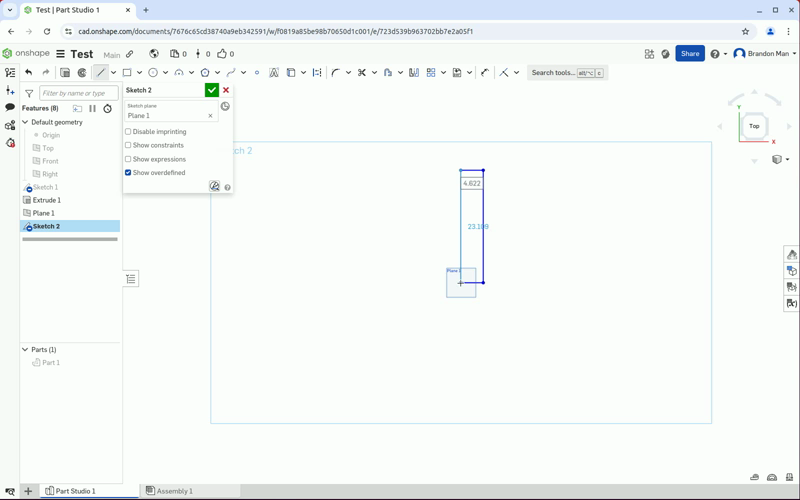
key_up(shift)
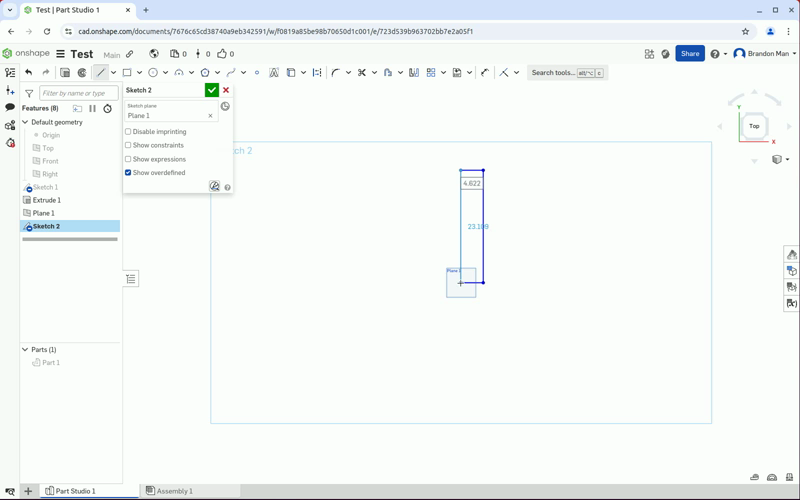
click(460, 282)
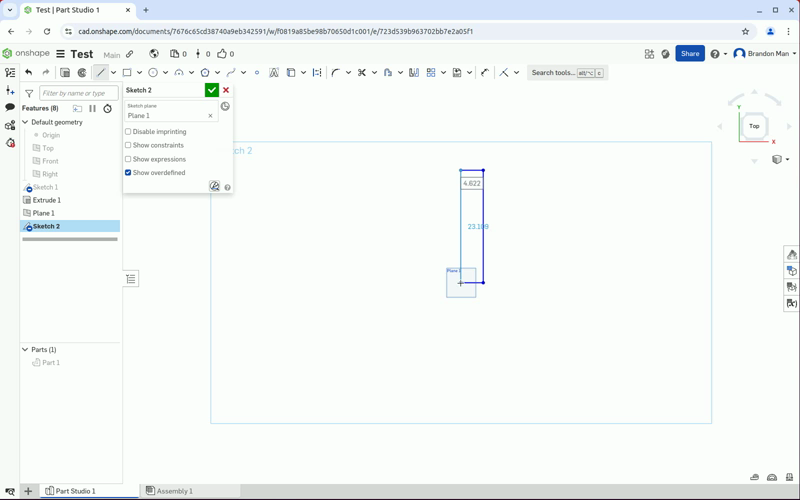
key(esc)
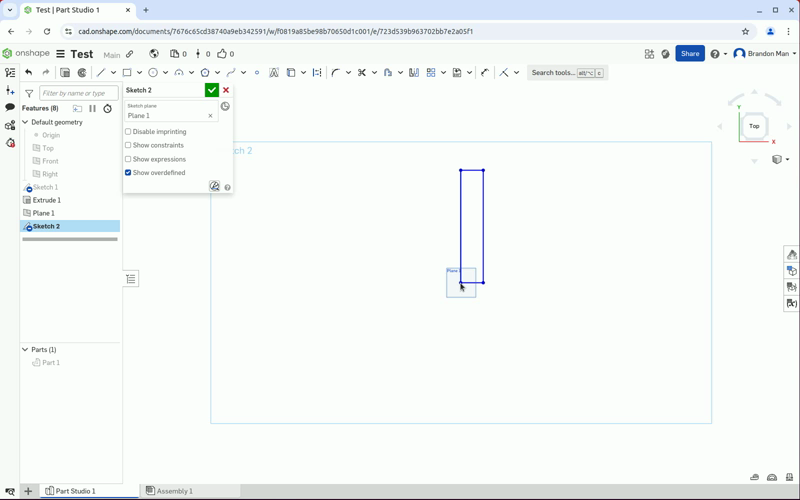
mouse_move(466, 181)
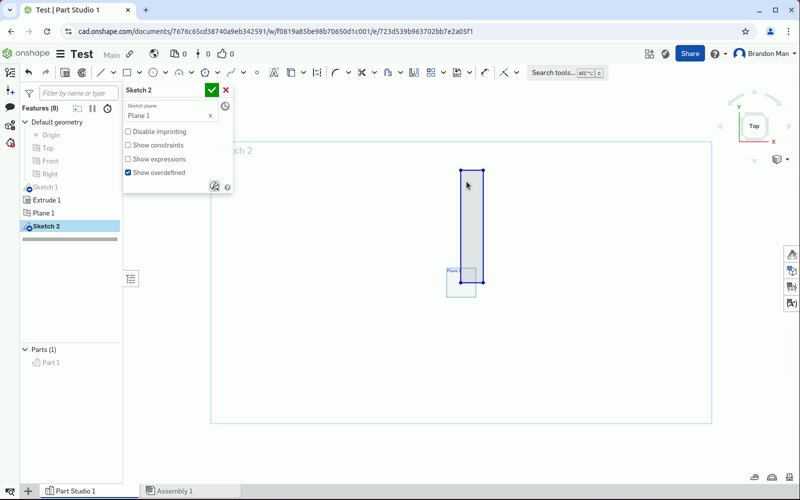
click(466, 181)
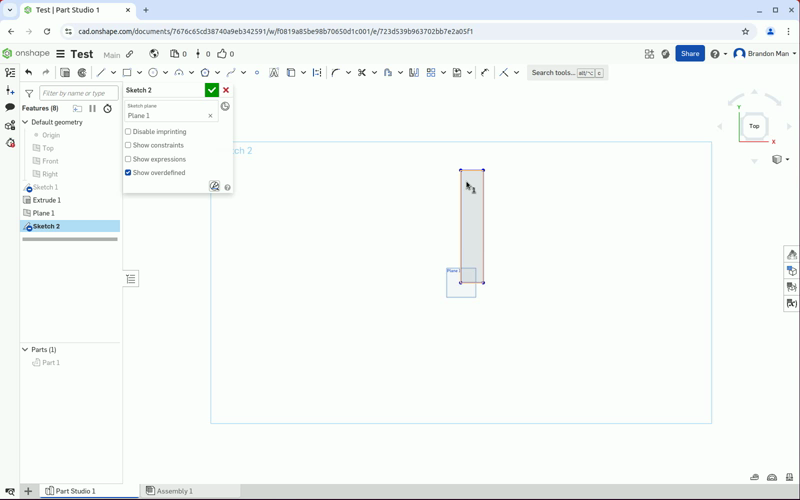
mouse_move(73, 352)
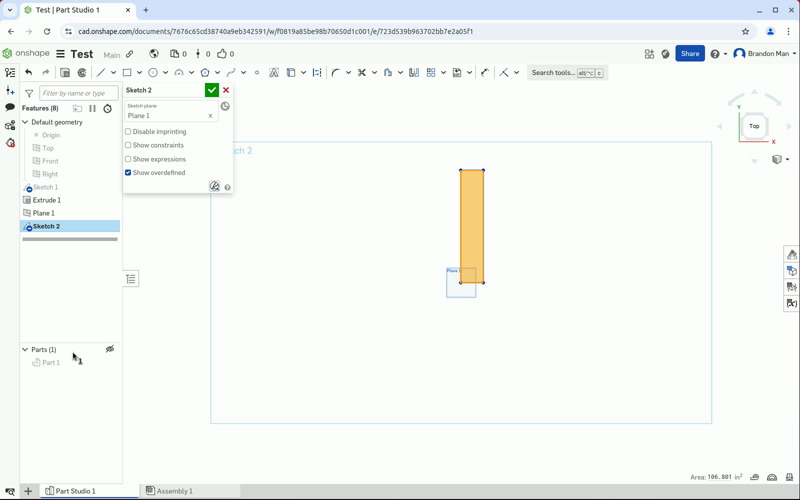
key(shift+y)
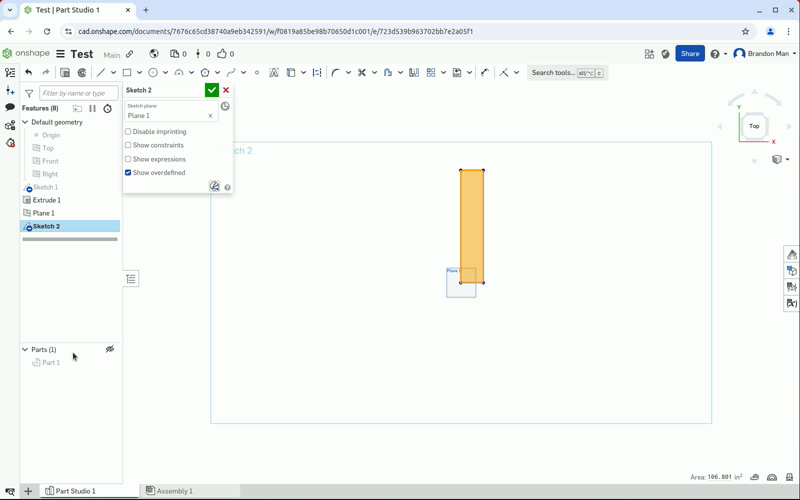
key(shift+e)
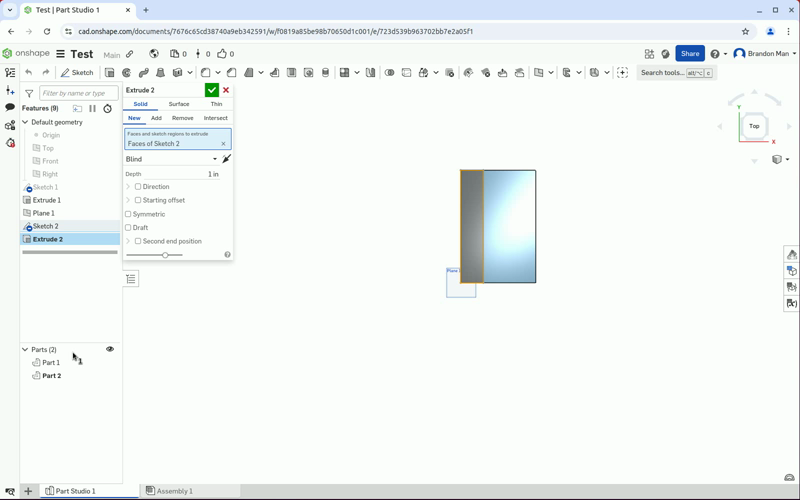
mouse_move(143, 106)
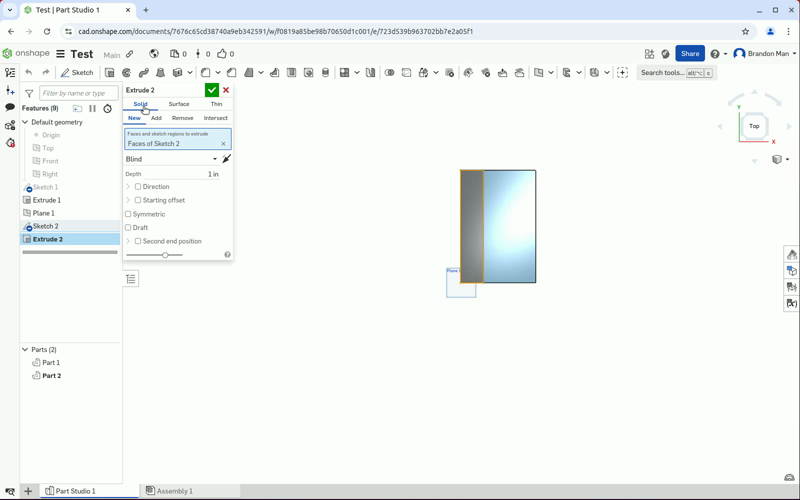
click(143, 106)
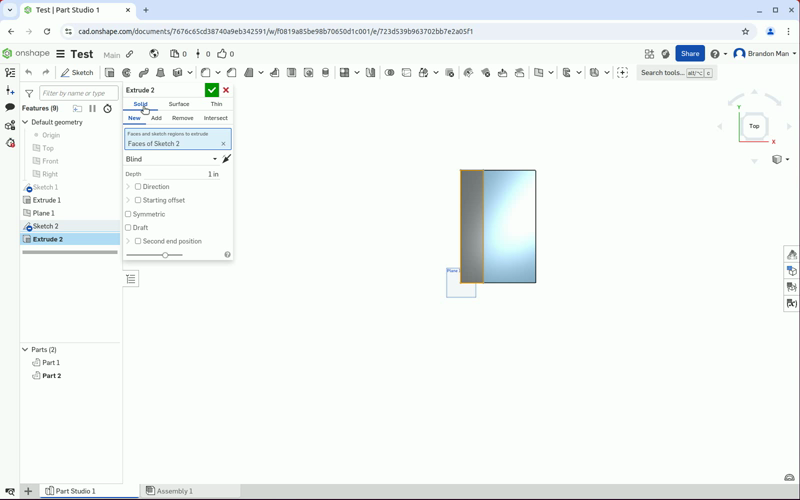
mouse_move(186, 120)
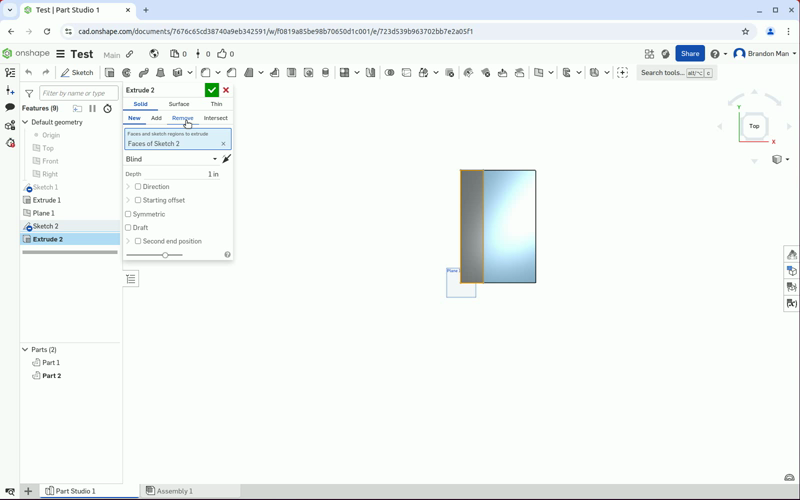
click(186, 120)
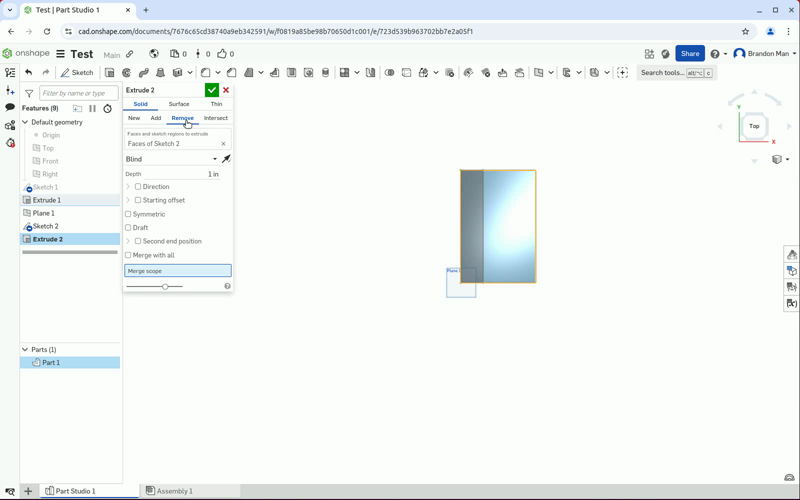
key(tab, 4)
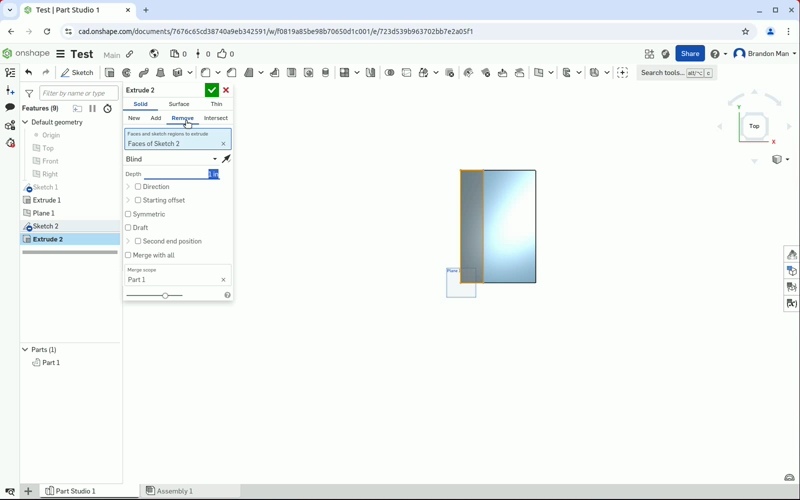
text(4.574)
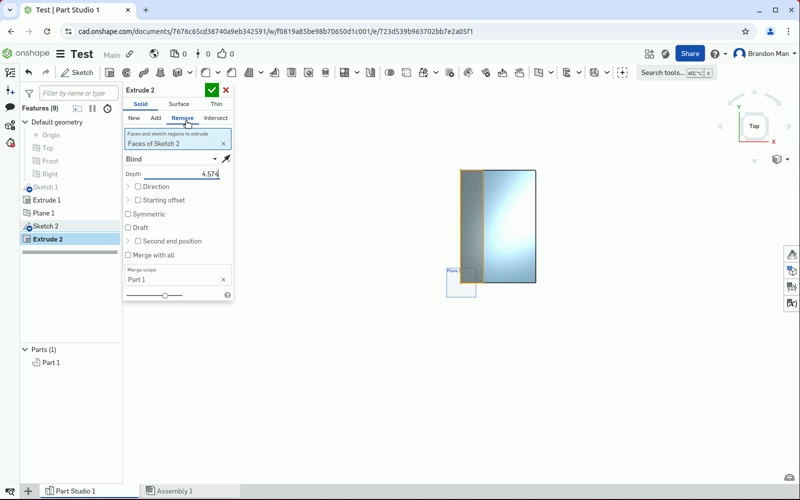
key(tab, 6)
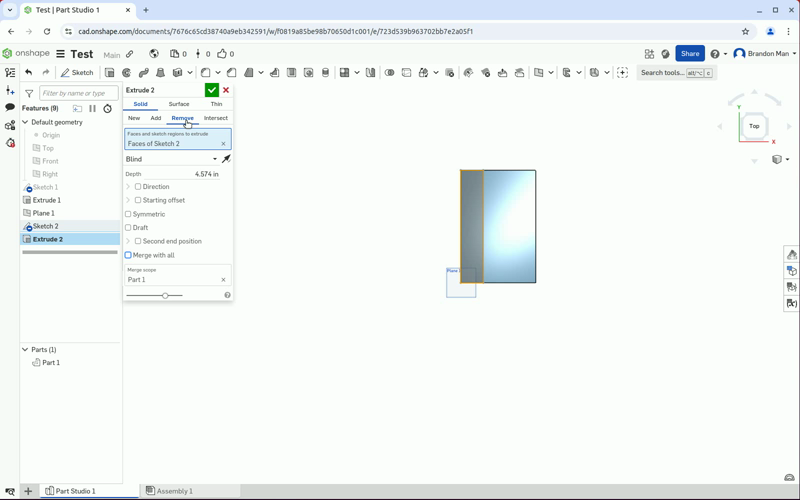
key(space)
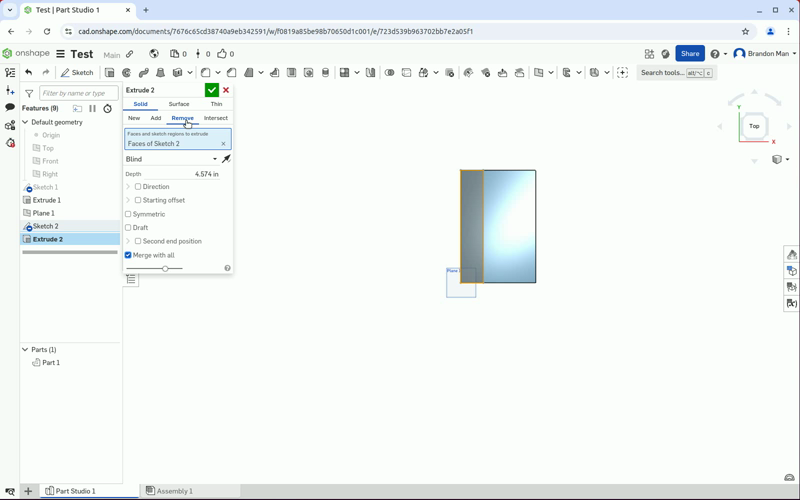
key(enter)
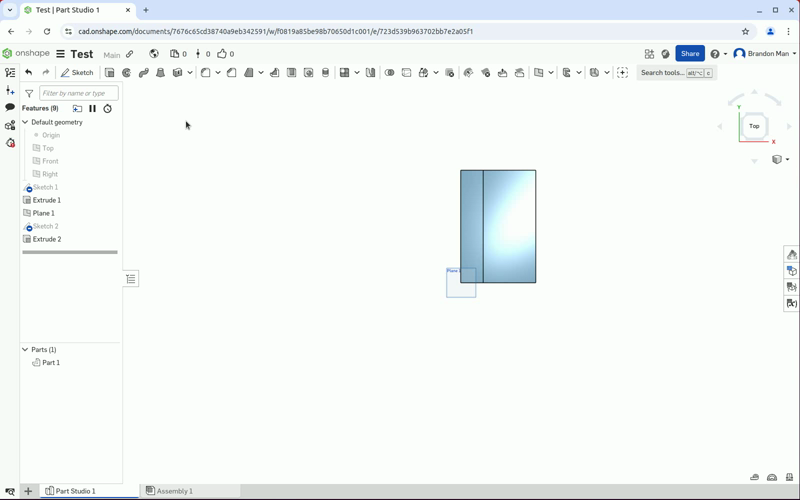
key(shift+h)
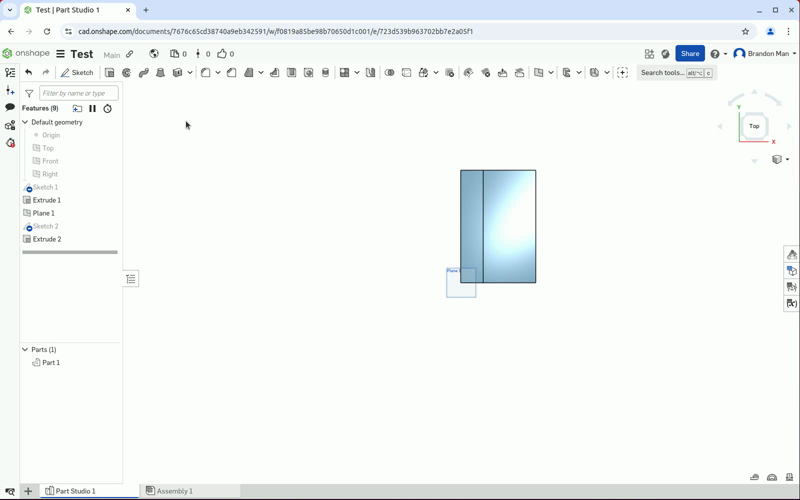
key(shift+h)
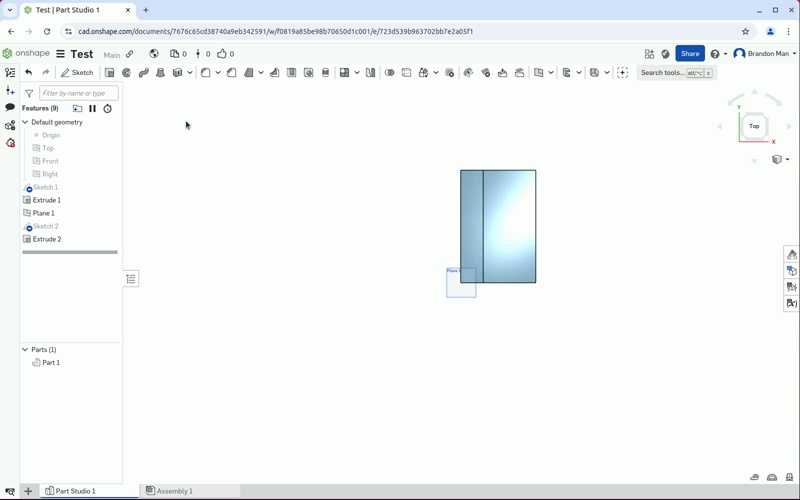
mouse_move(73, 189)
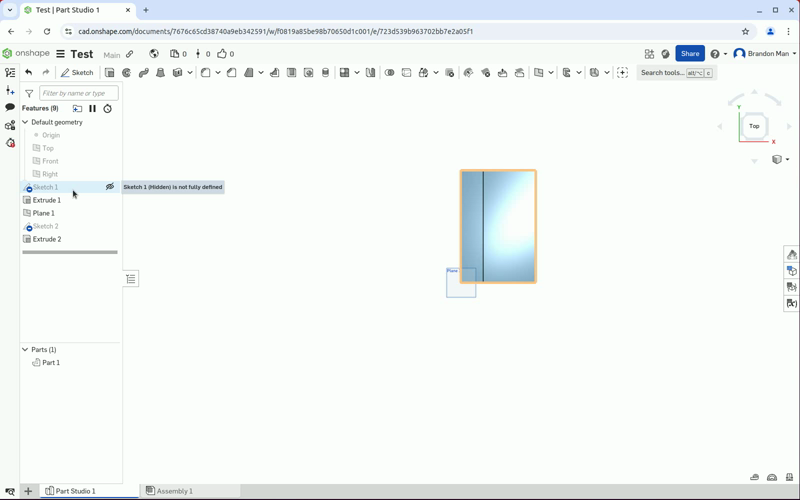
click(73, 189)
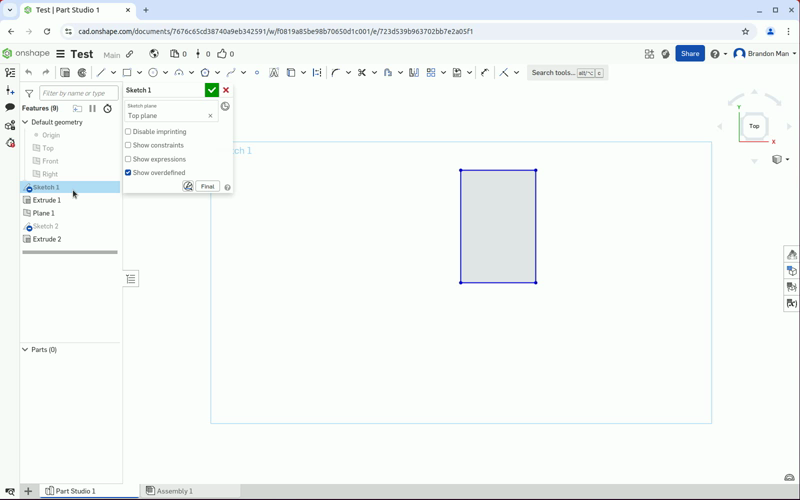
mouse_move(229, 92)
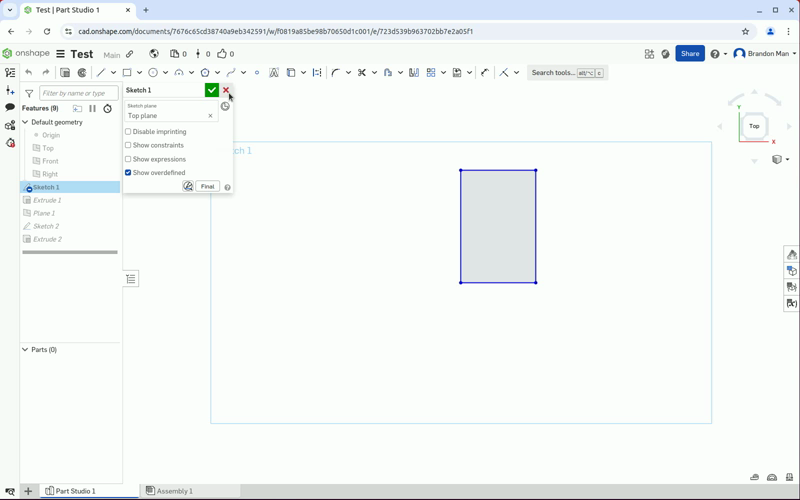
click(229, 92)
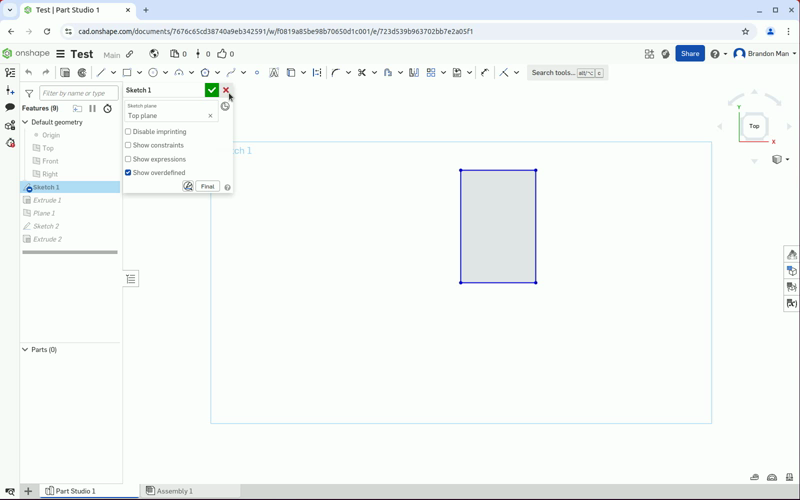
key(shift+s)
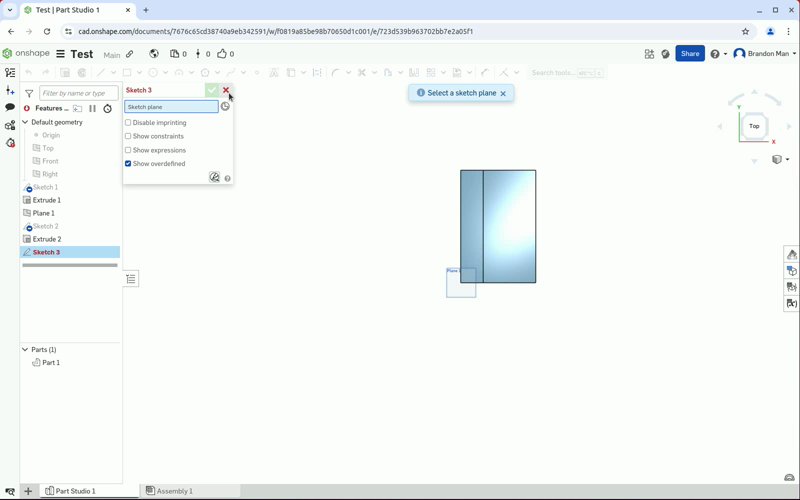
mouse_move(73, 215)
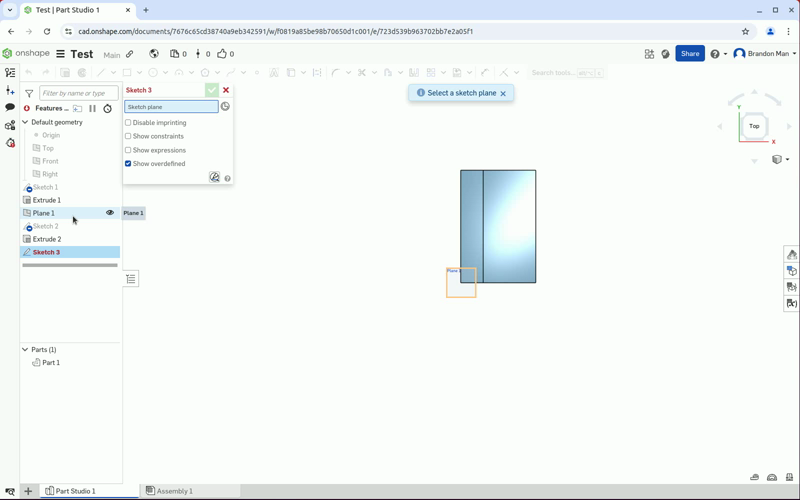
click(73, 215)
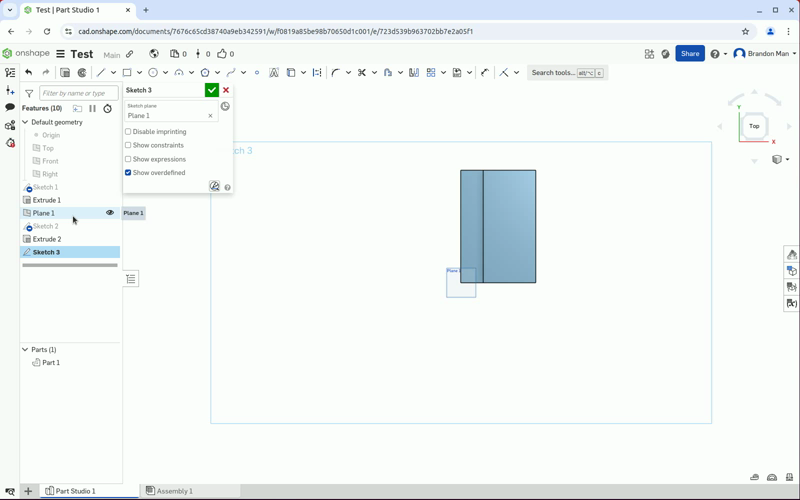
mouse_move(73, 352)
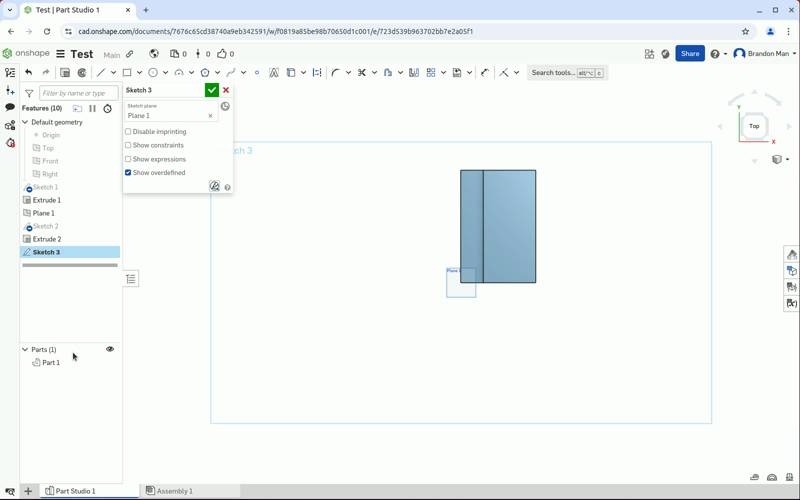
key(y)
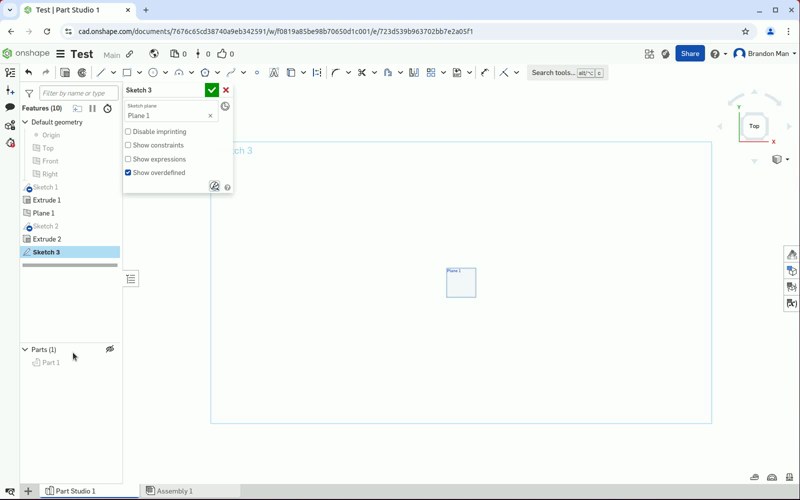
key(c)
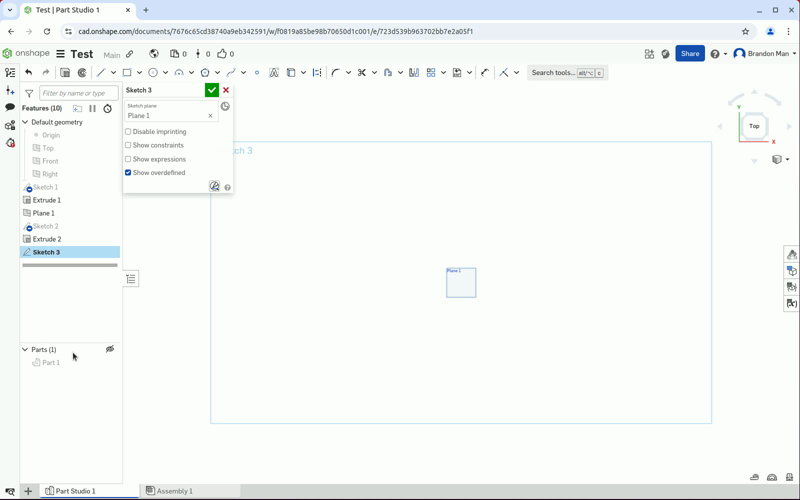
key_down(shift)
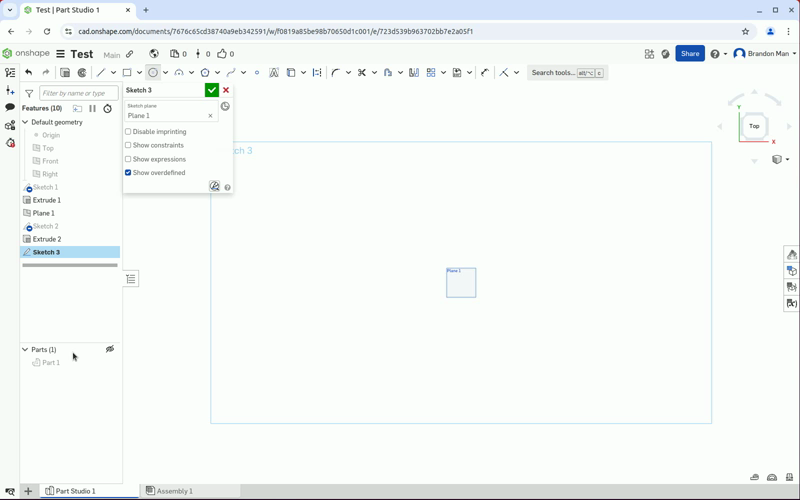
mouse_move(510, 226)
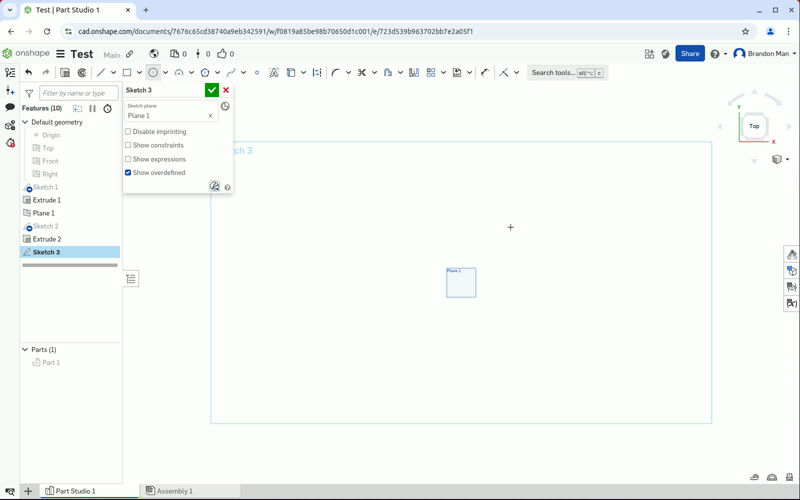
click(510, 226)
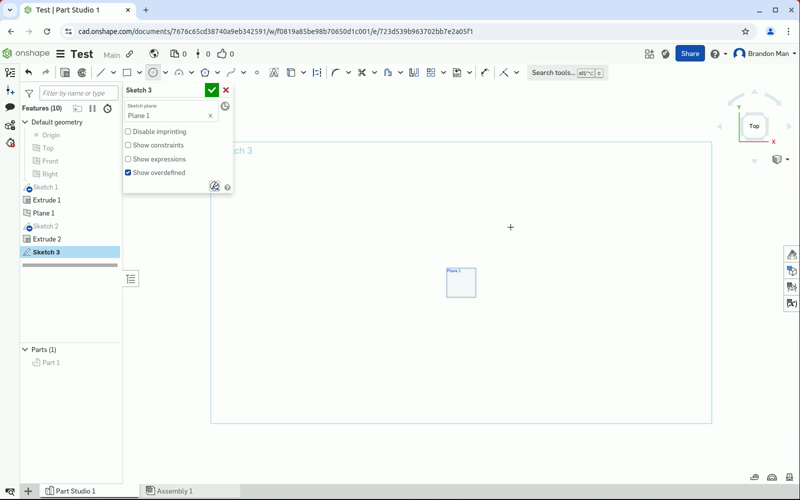
key_up(shift)
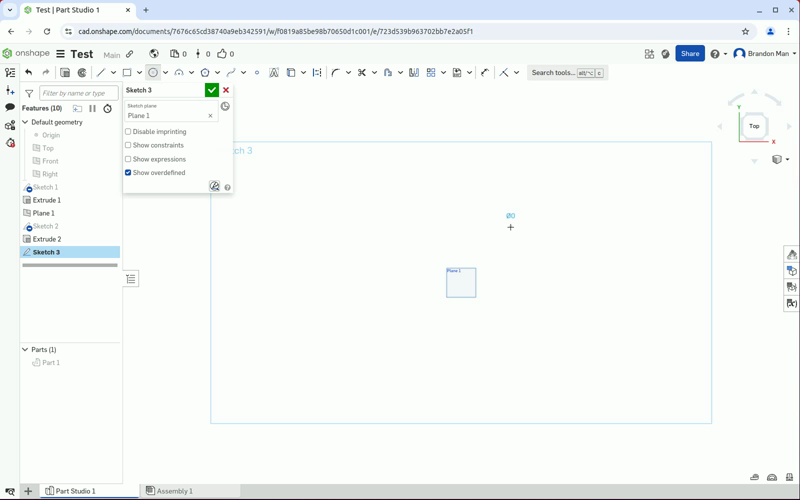
mouse_move(526, 226)
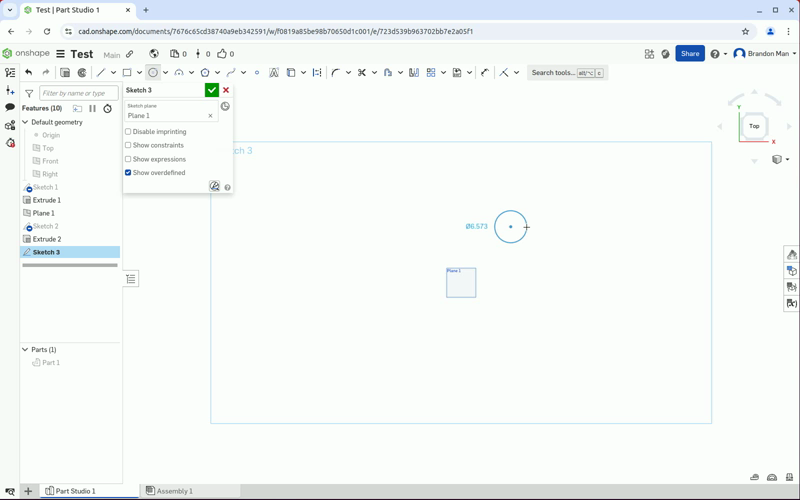
click(526, 226)
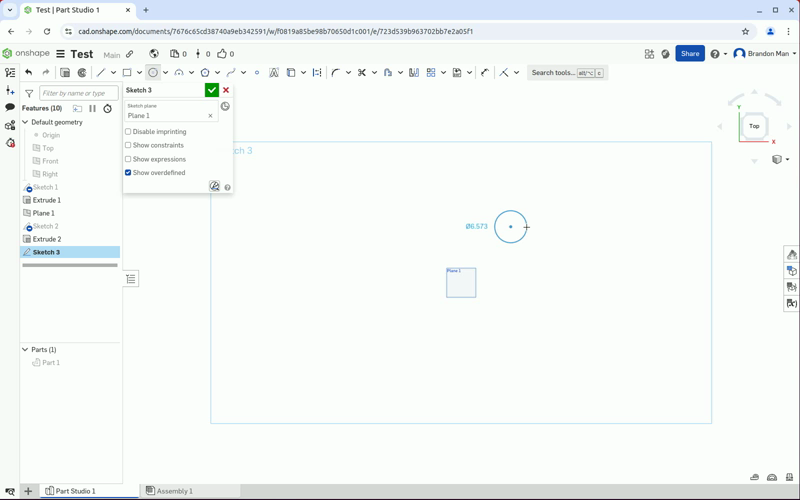
key(esc)
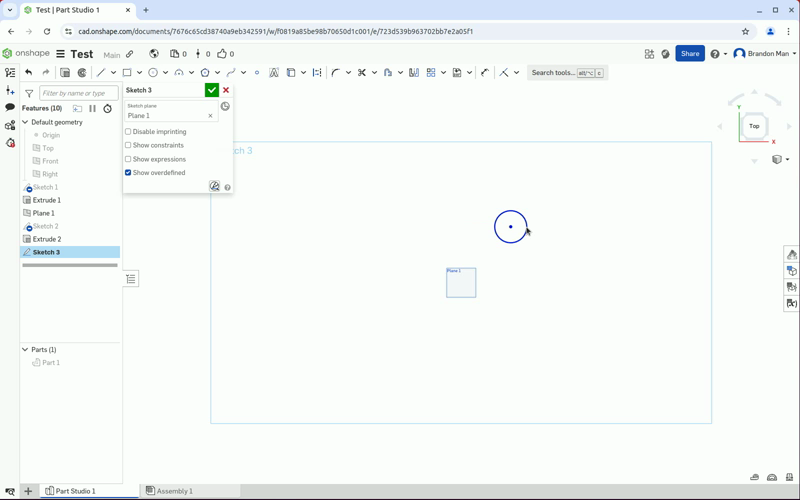
mouse_move(521, 232)
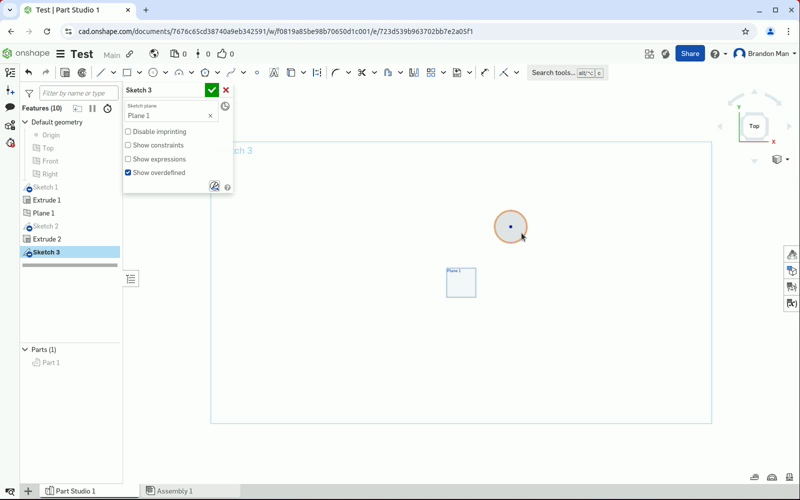
scroll(6)
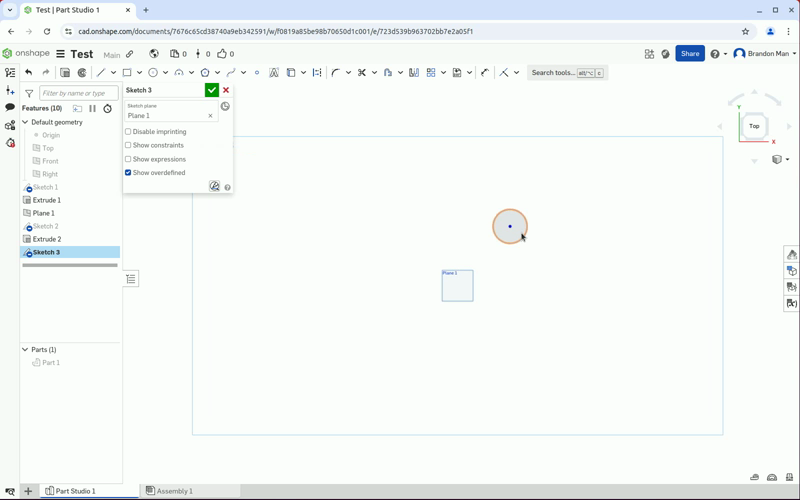
scroll(6)
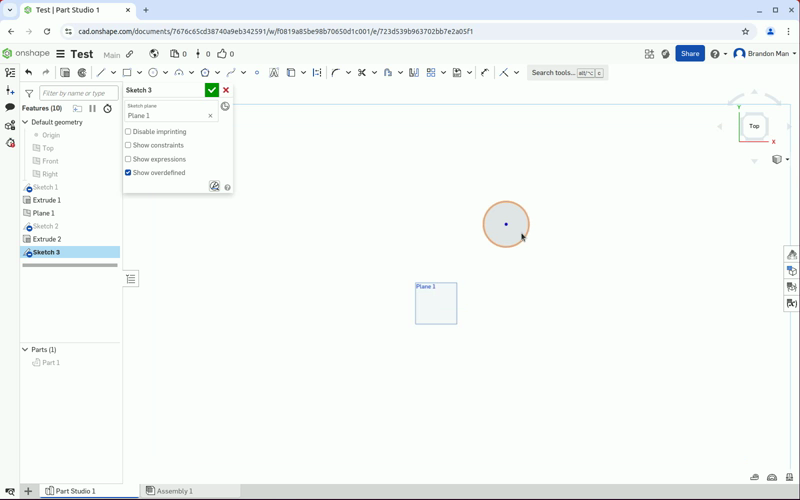
scroll(6)
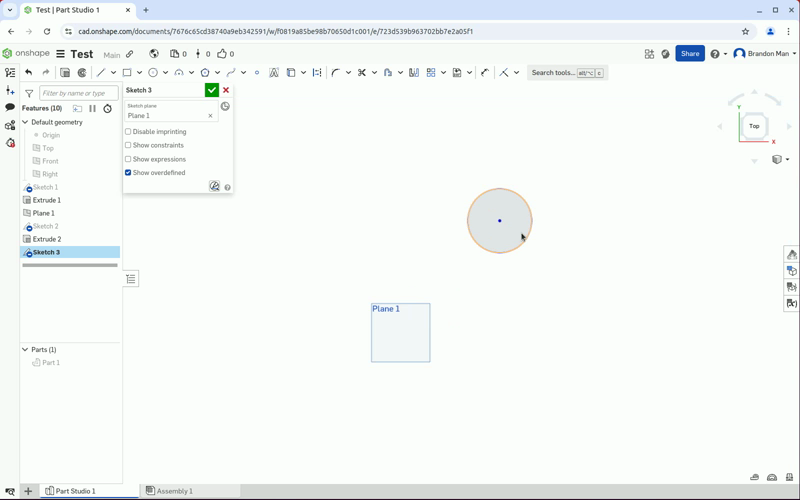
scroll(6)
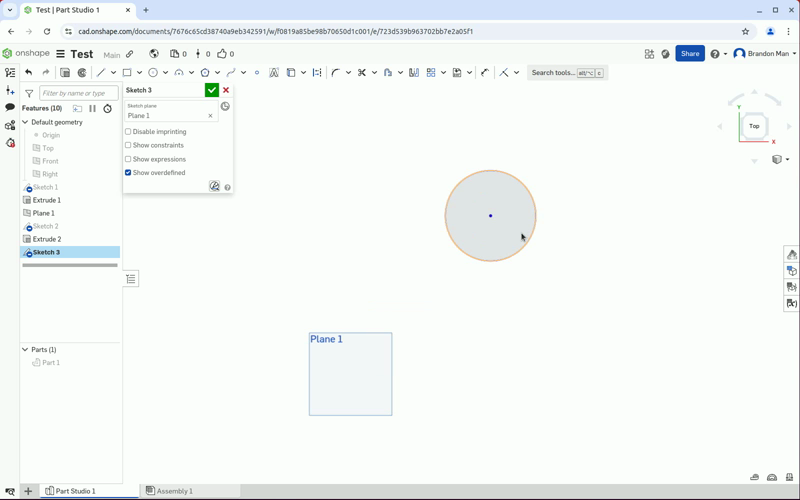
scroll(6)
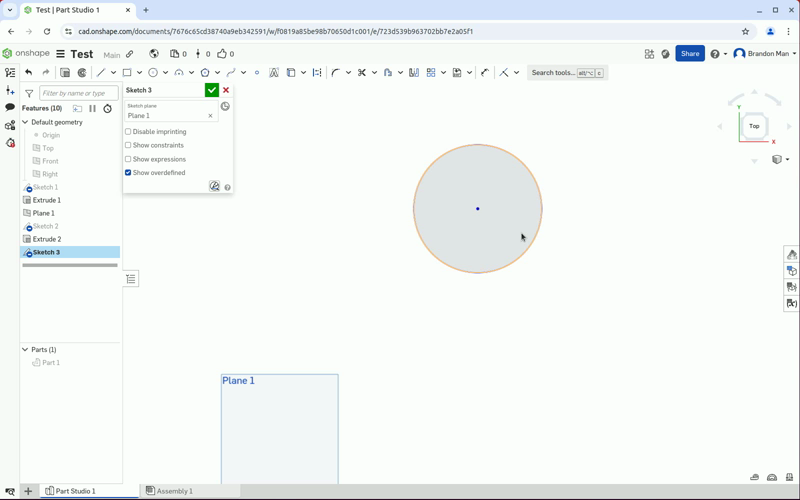
scroll(6)
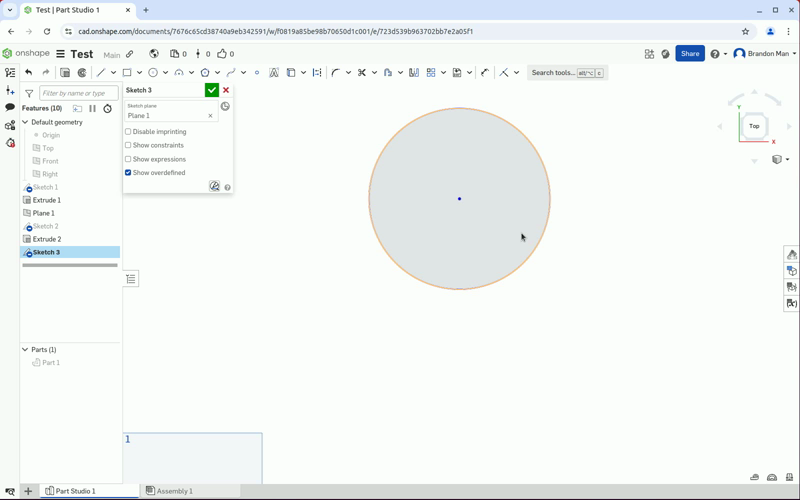
scroll(6)
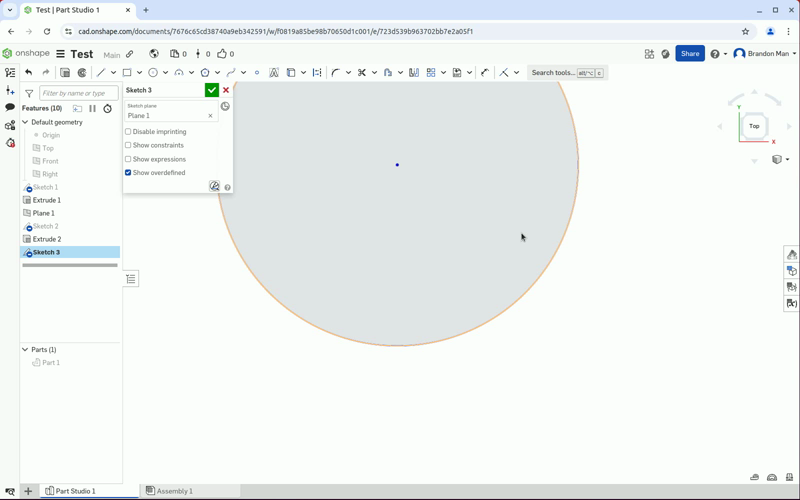
click(521, 232)
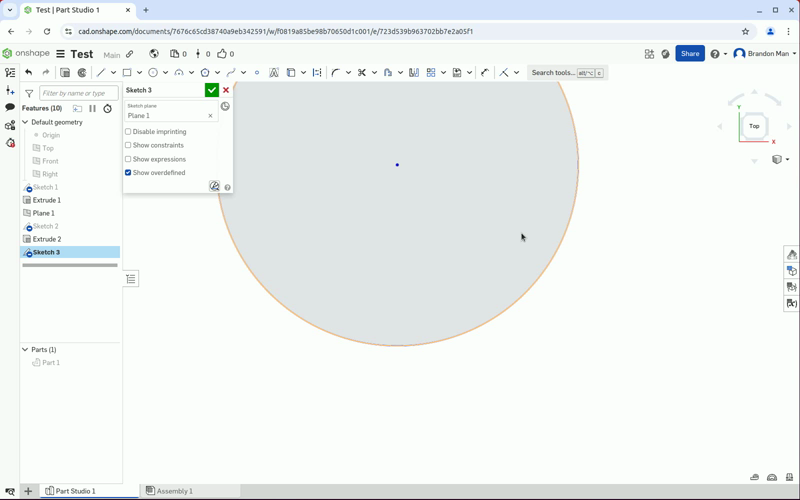
scroll(-6)
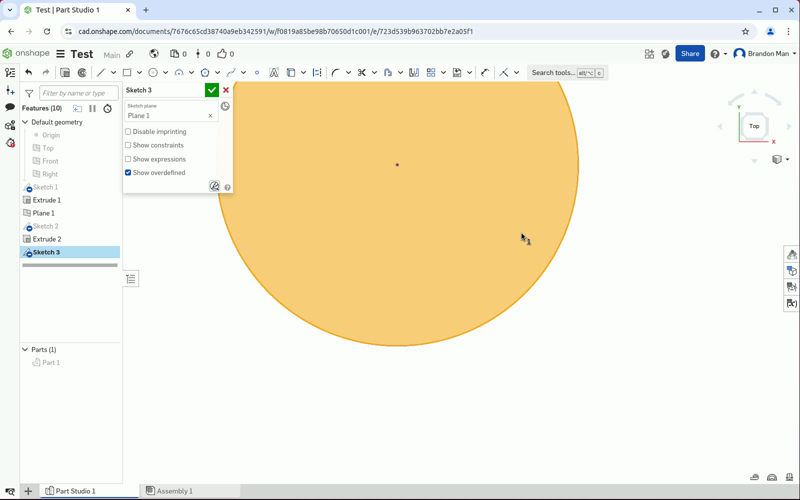
scroll(-6)
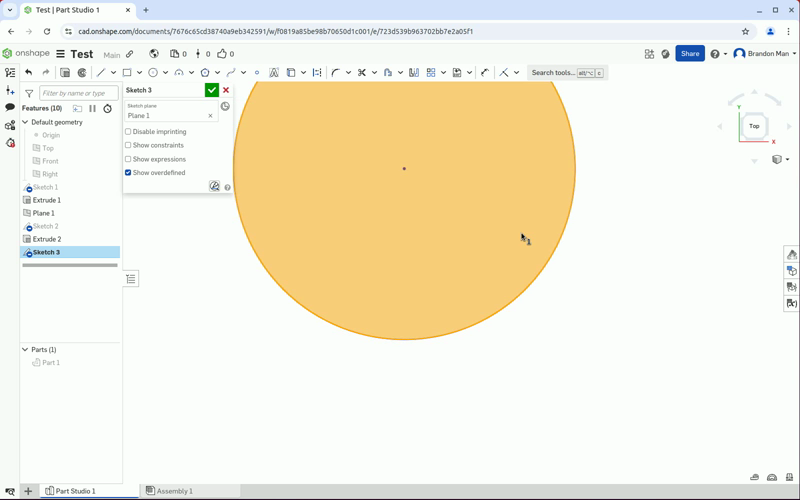
scroll(-6)
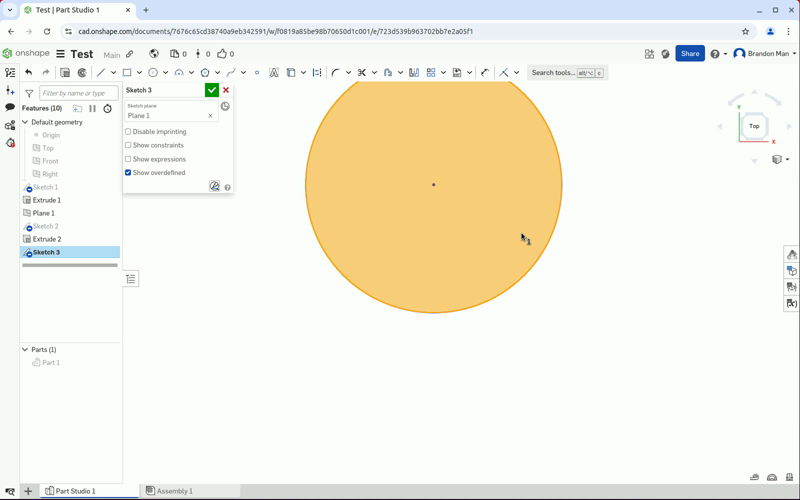
scroll(-6)
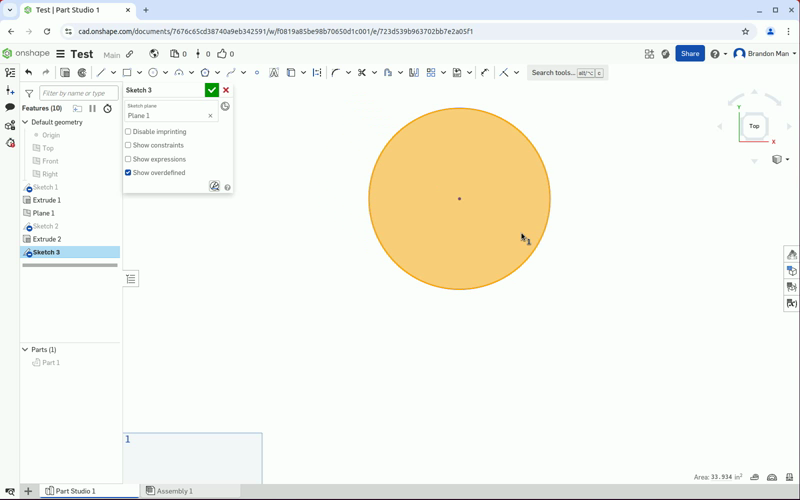
scroll(-6)
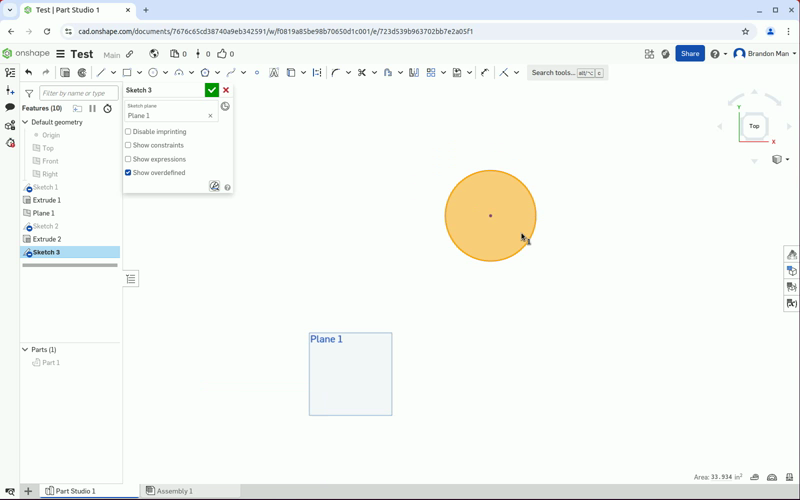
scroll(-6)
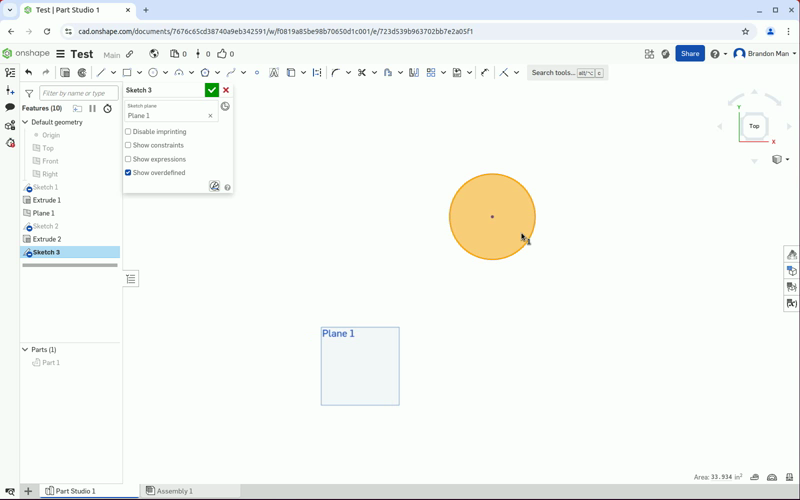
scroll(-6)
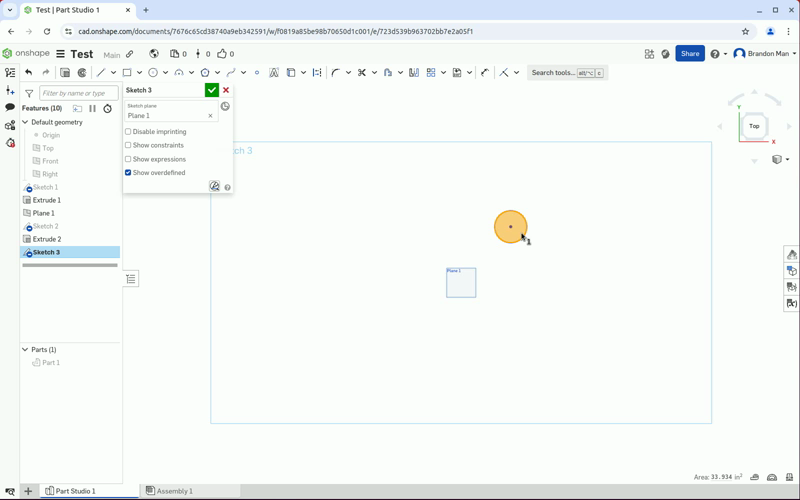
mouse_move(73, 352)
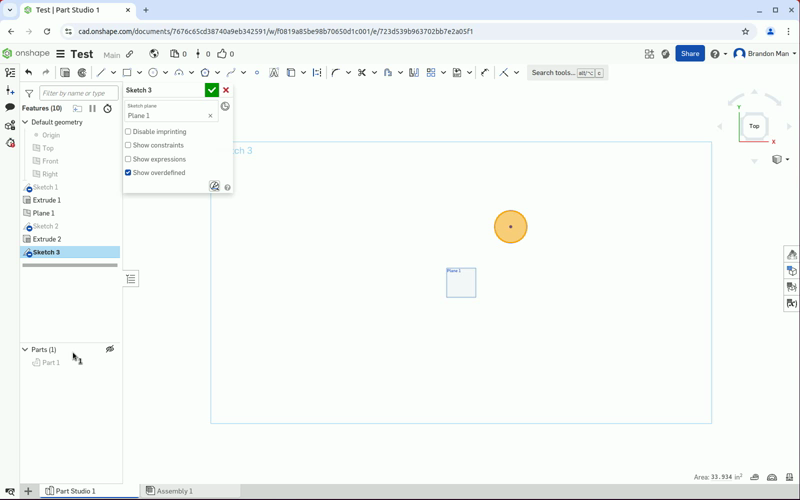
key(shift+y)
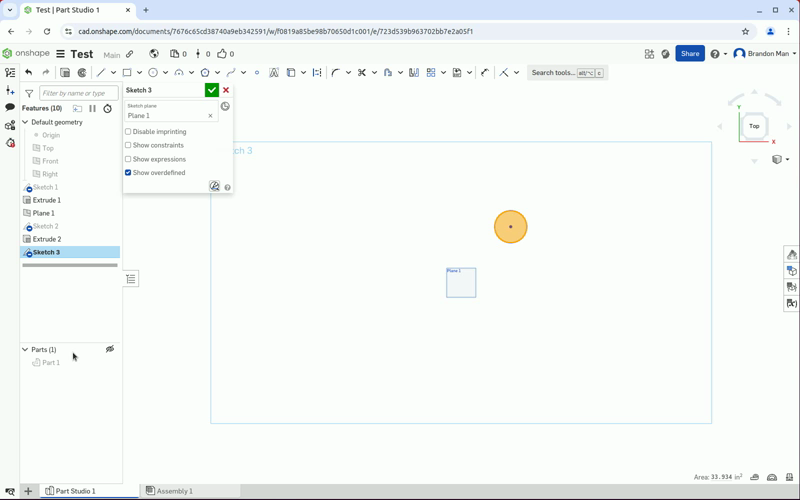
key(shift+e)
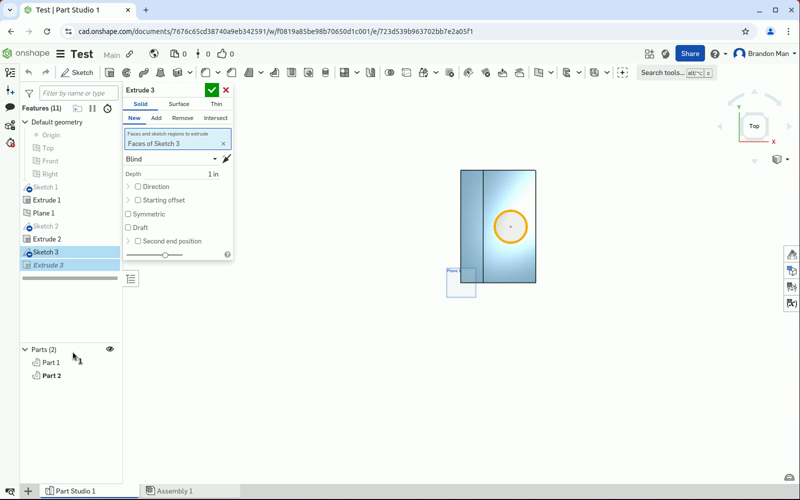
mouse_move(143, 106)
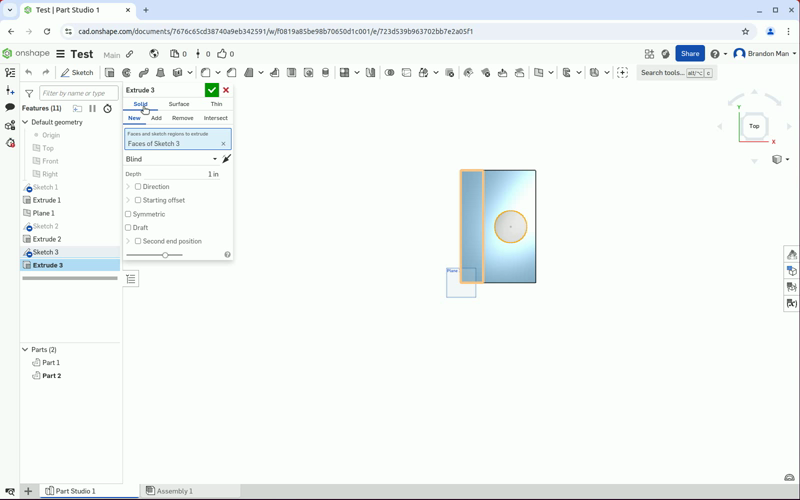
click(143, 106)
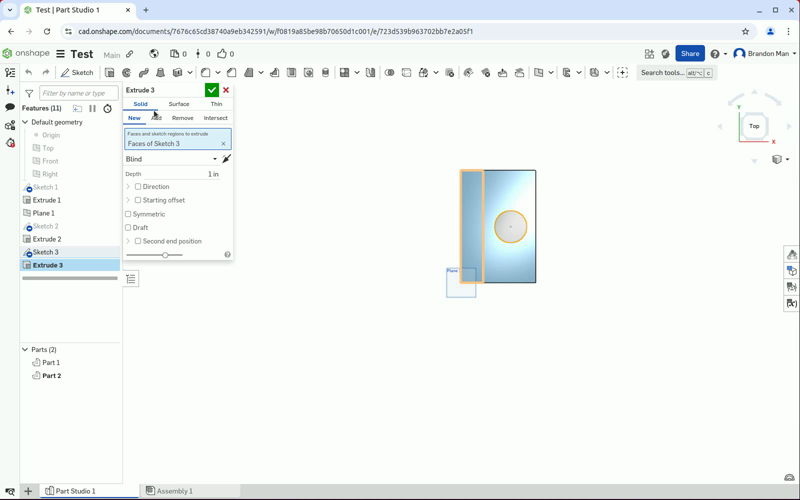
mouse_move(186, 120)
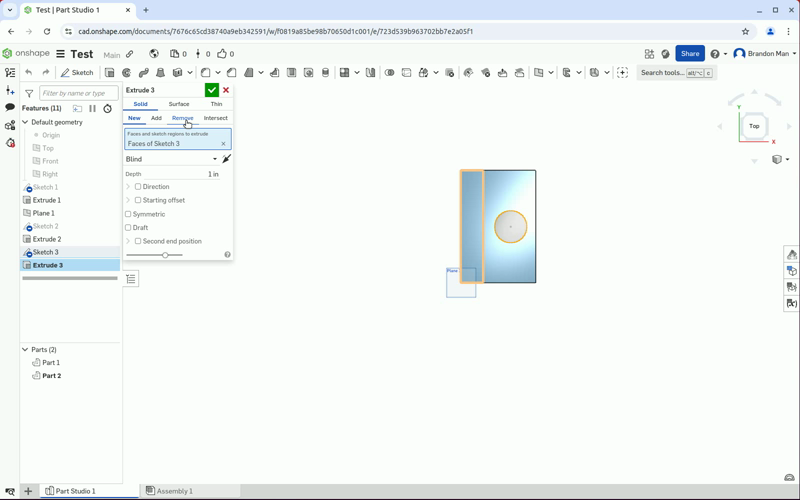
click(186, 120)
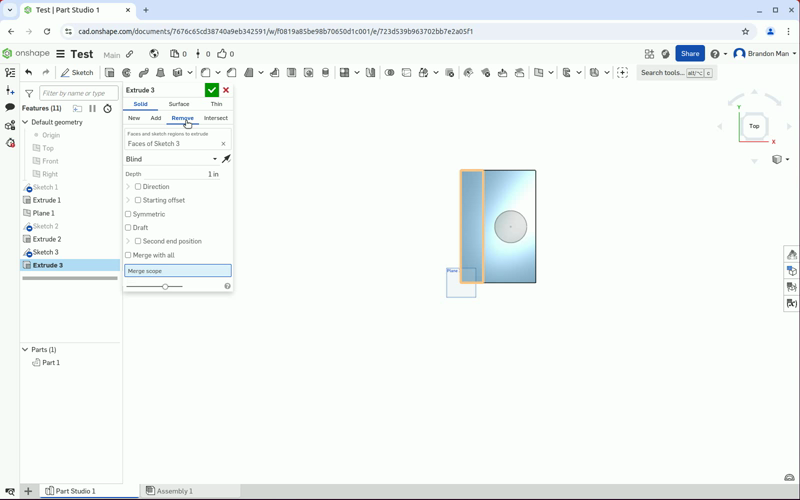
key(tab, 4)
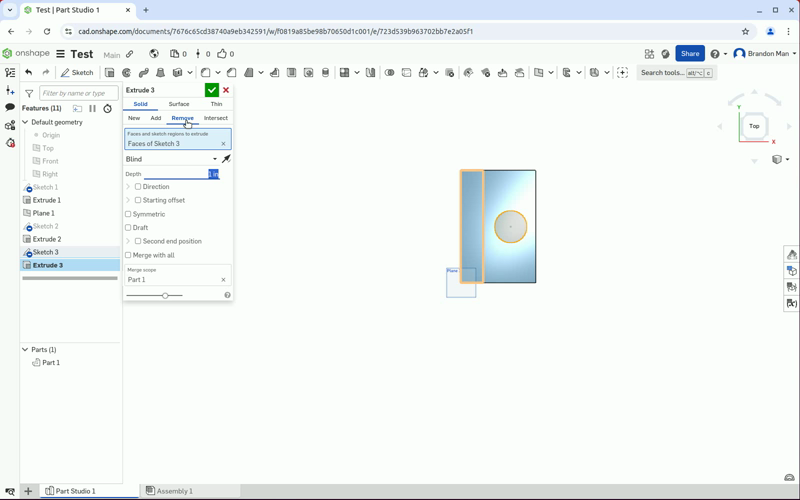
text(30.811)
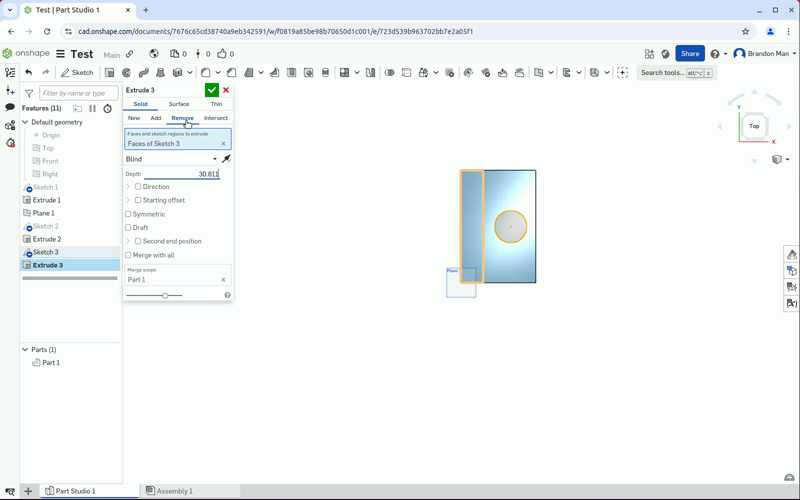
key(tab, 6)
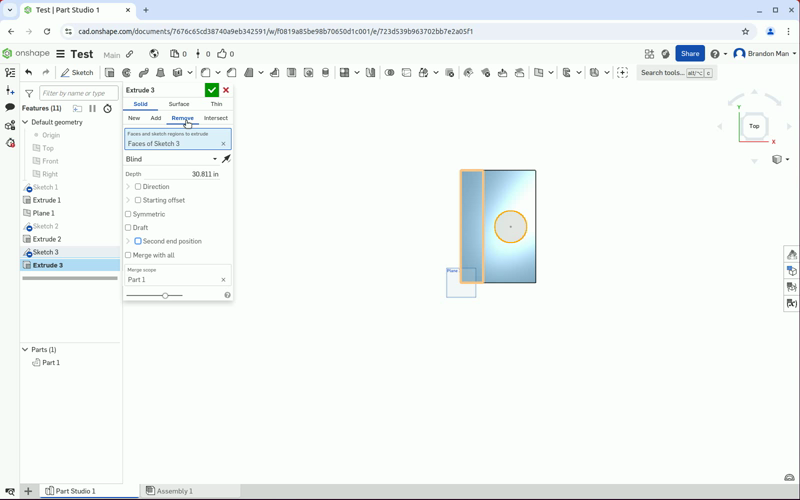
key(space)
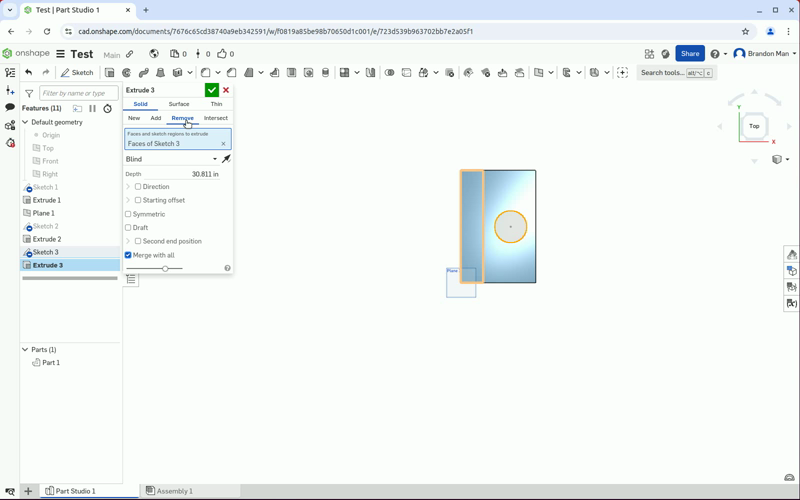
key(enter)
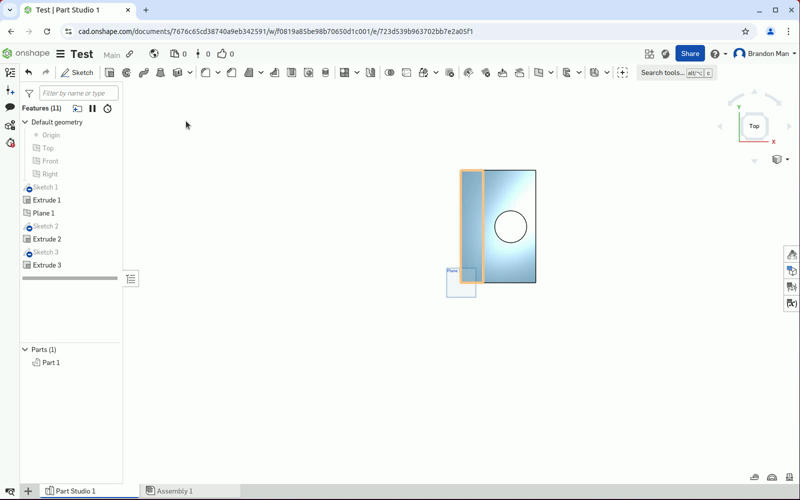
key(shift+h)
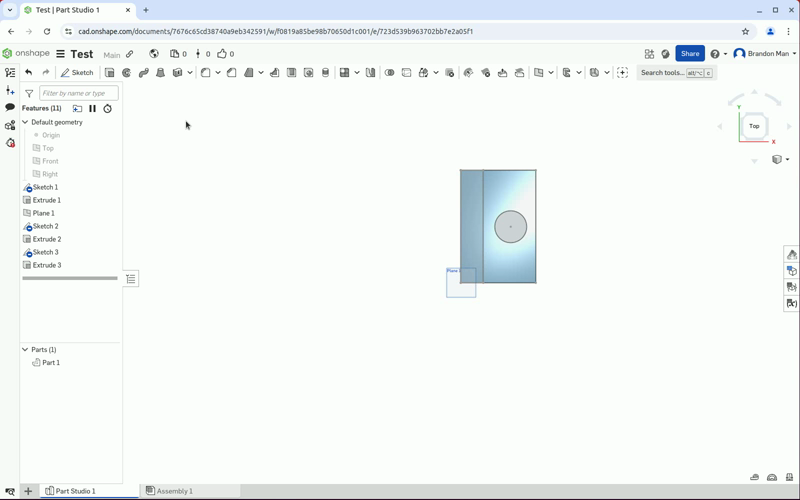
key(shift+h)
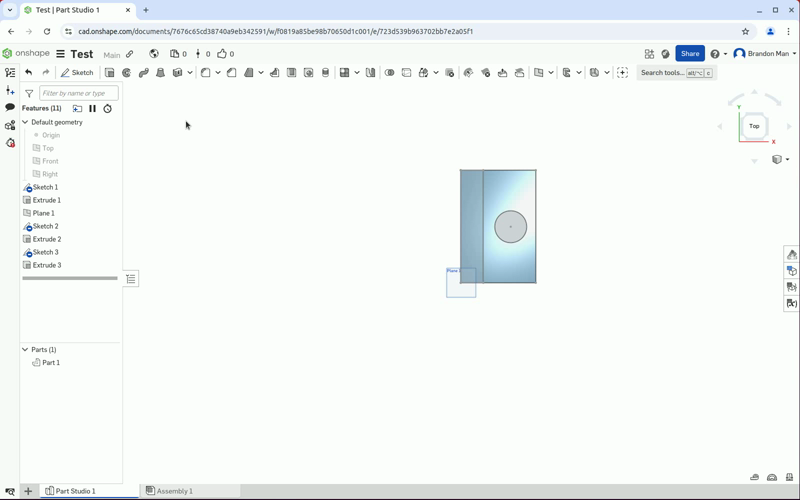
key(shift+7)
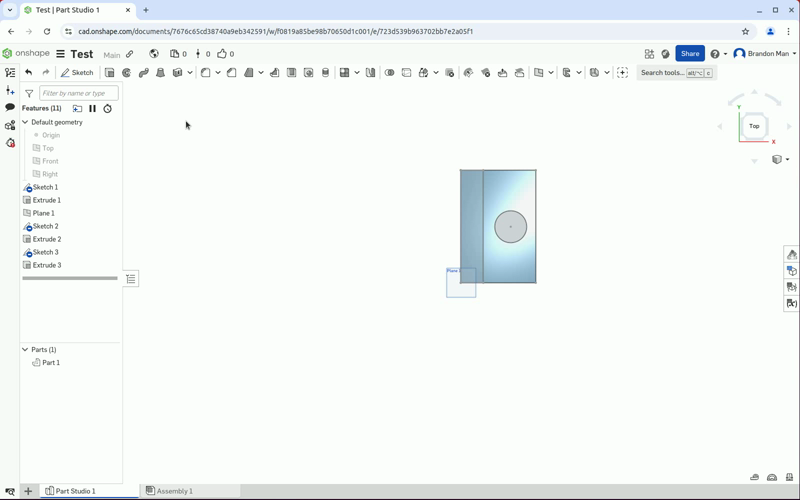
key(up, 3)
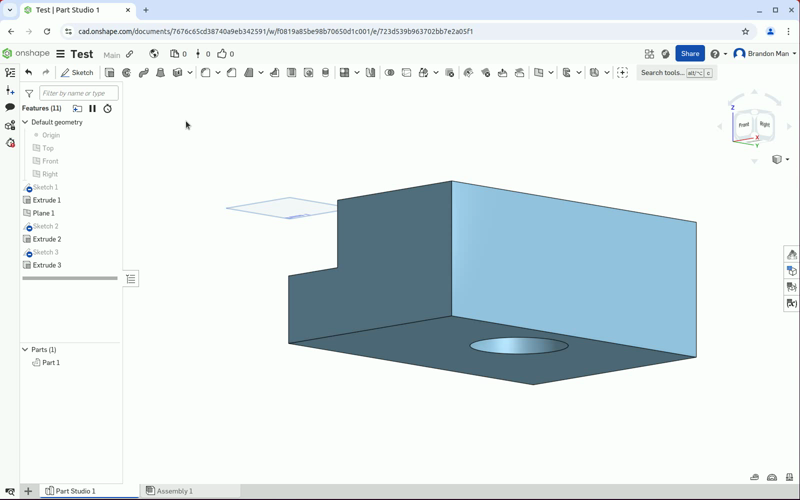
key(left, 3)
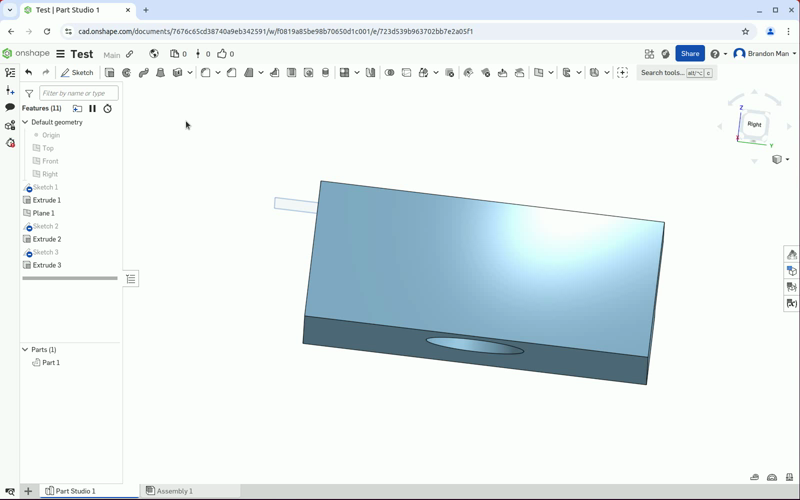
key(right, 3)
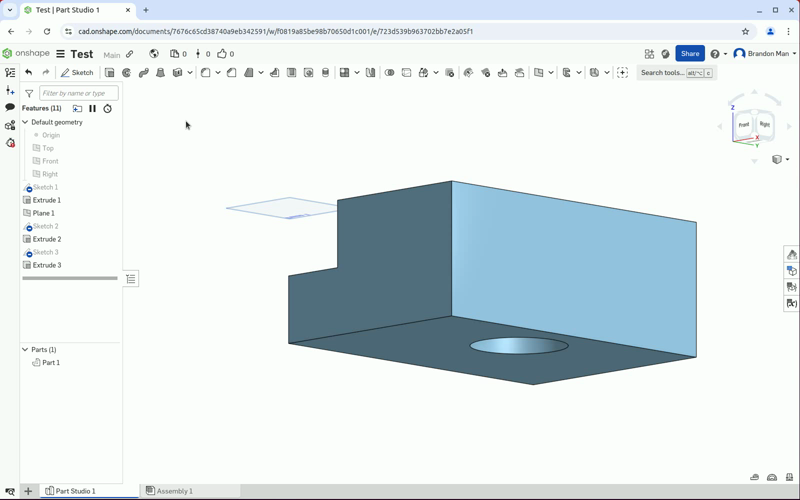
key(down, 3)
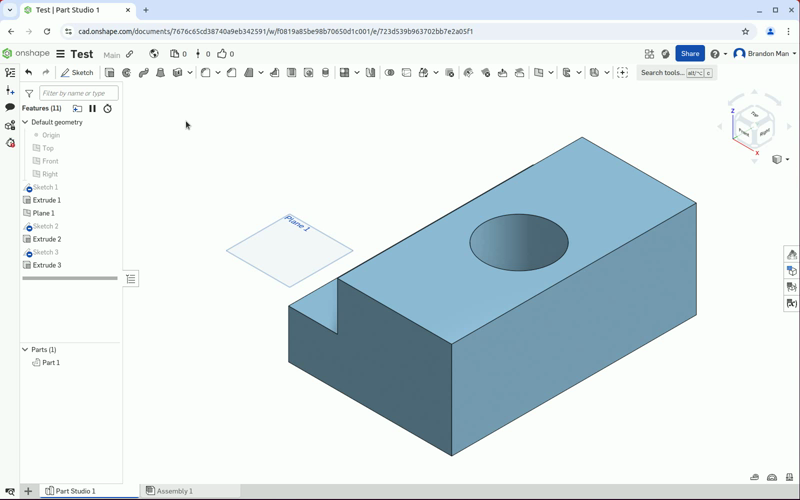
mouse_move(73, 189)
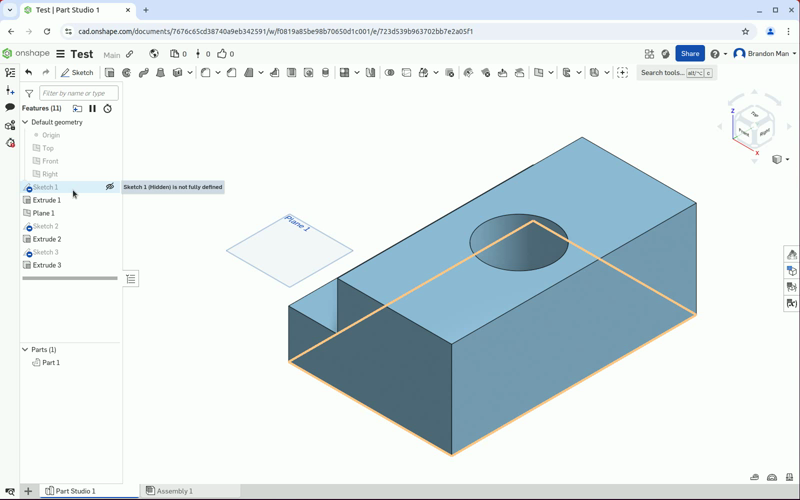
click(73, 189)